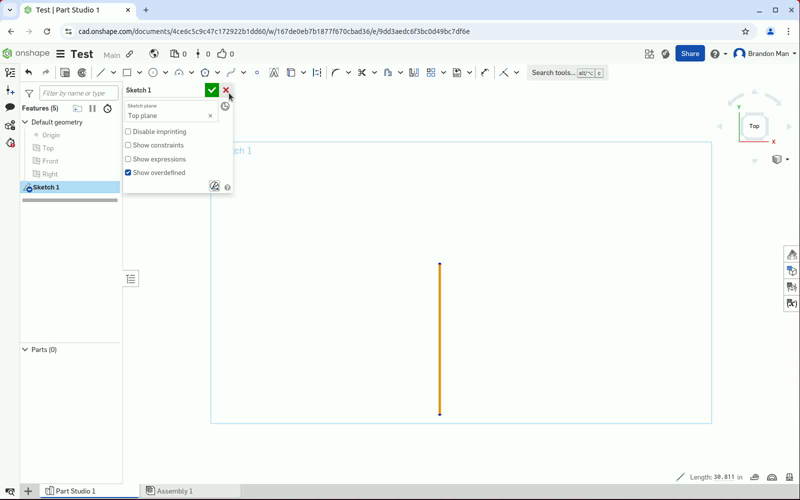
key(shift+h)
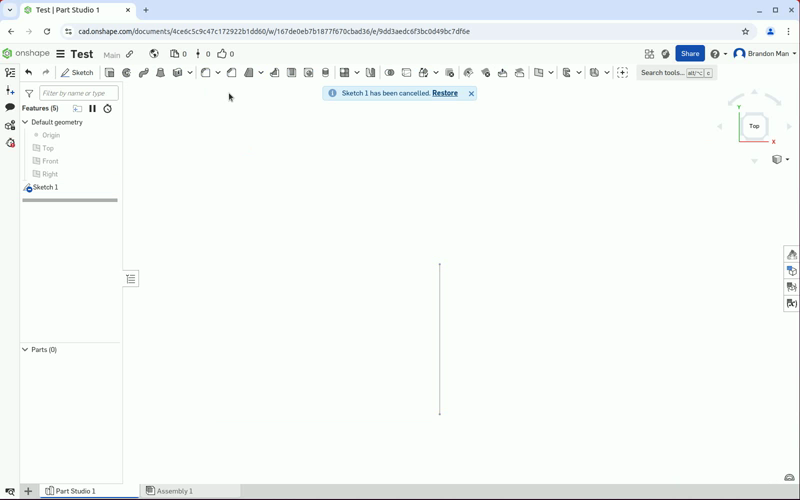
key(shift+s)
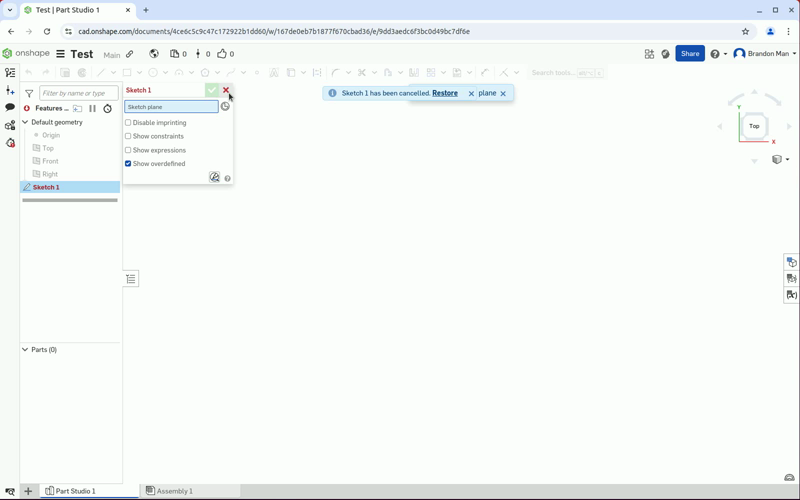
mouse_move(73, 150)
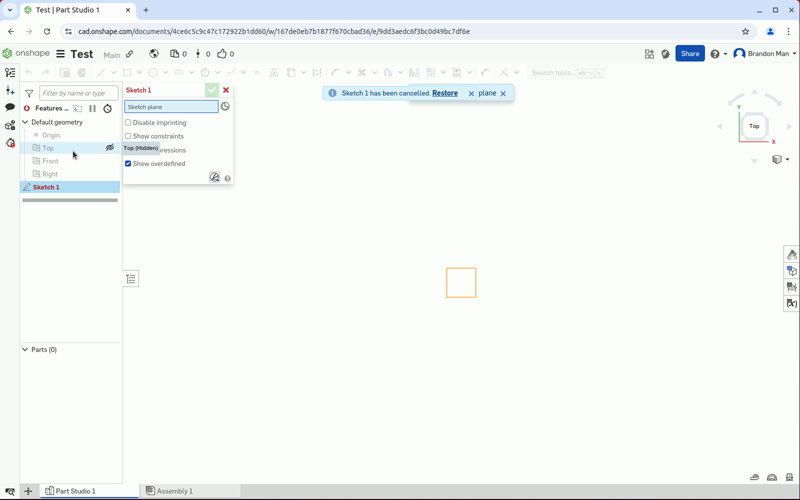
click(73, 150)
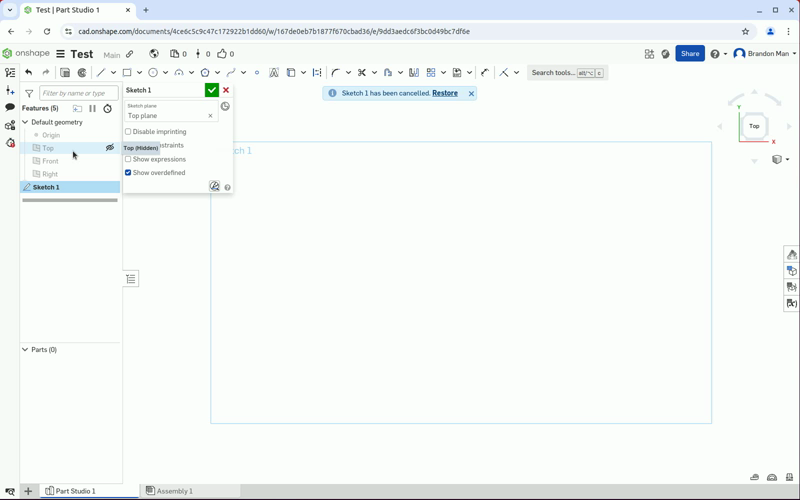
mouse_move(73, 352)
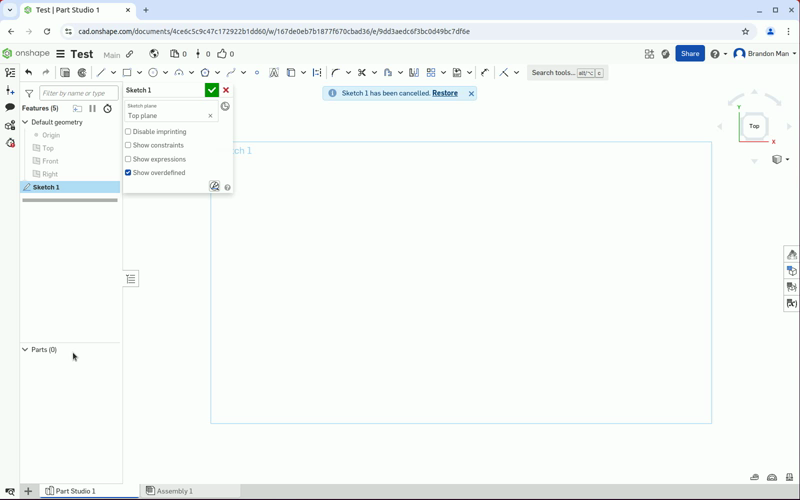
key(y)
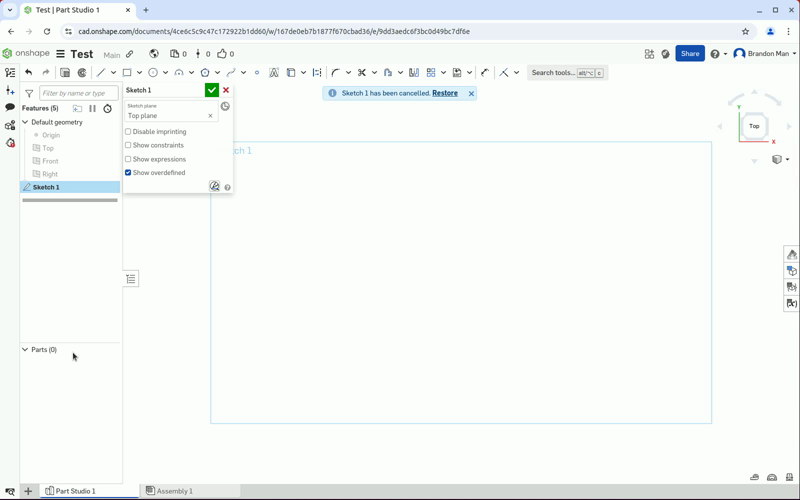
key(l)
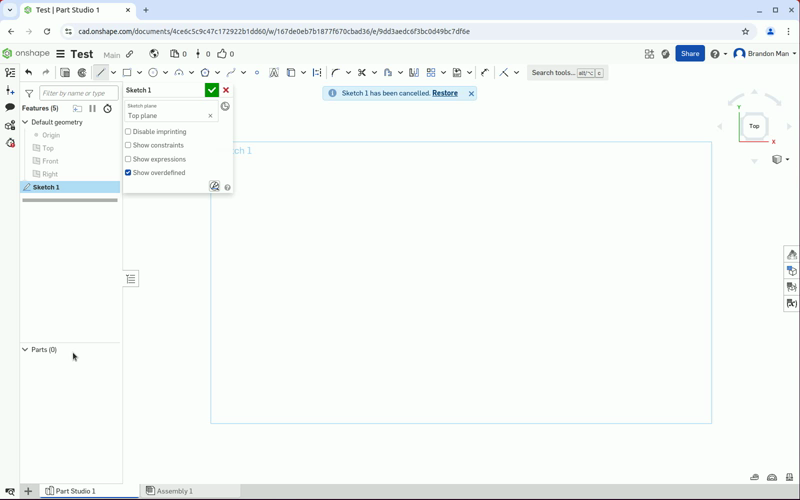
key_down(shift)
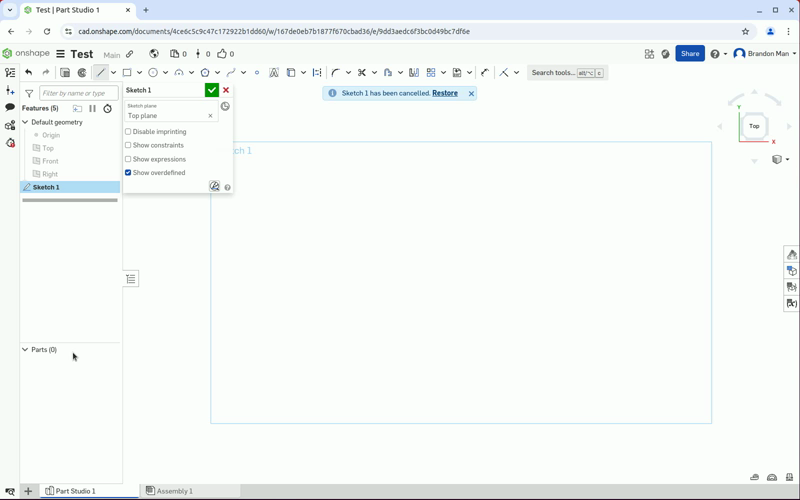
mouse_move(404, 339)
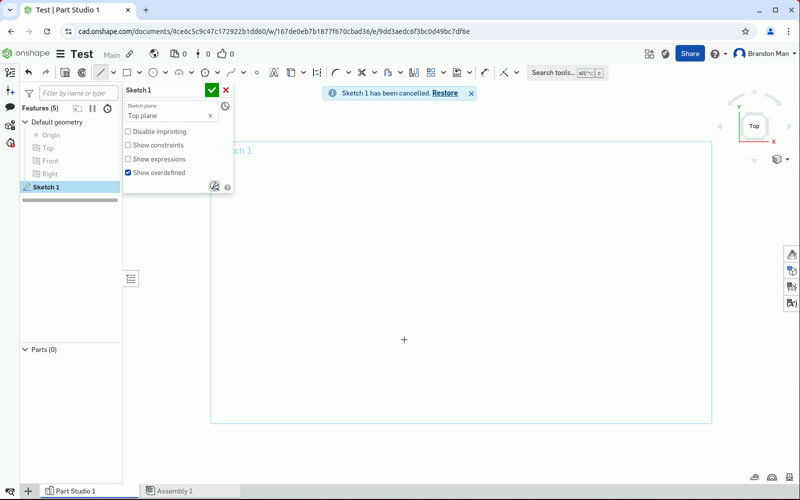
click(404, 339)
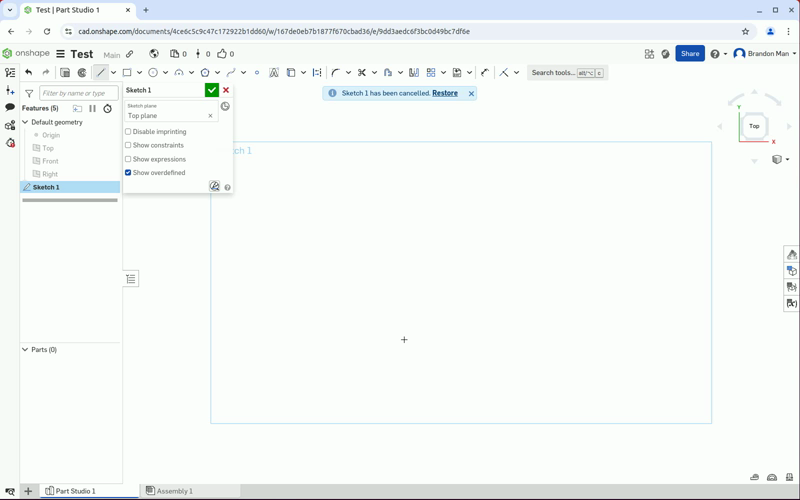
key_up(shift)
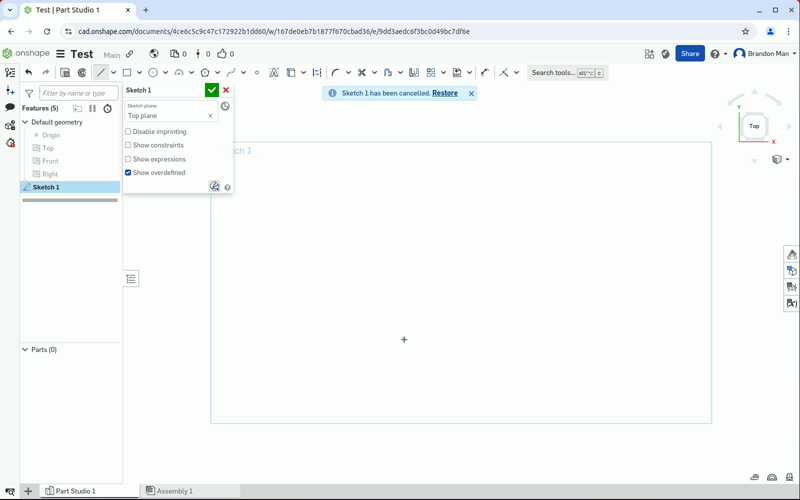
key_down(shift)
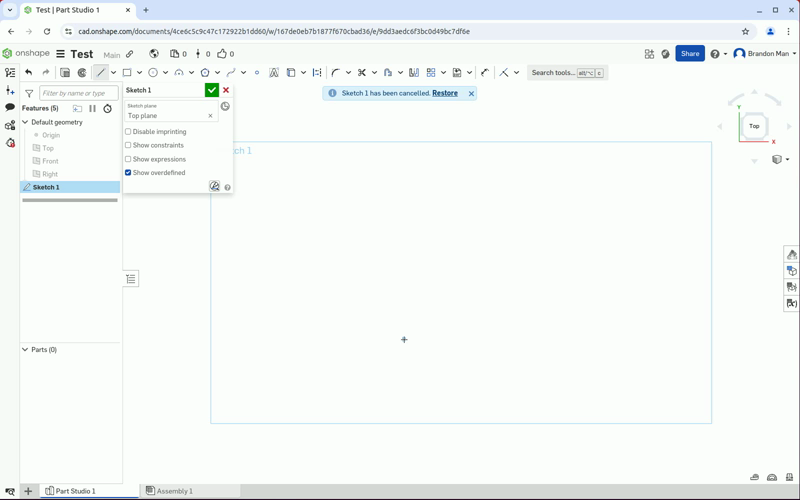
mouse_move(516, 339)
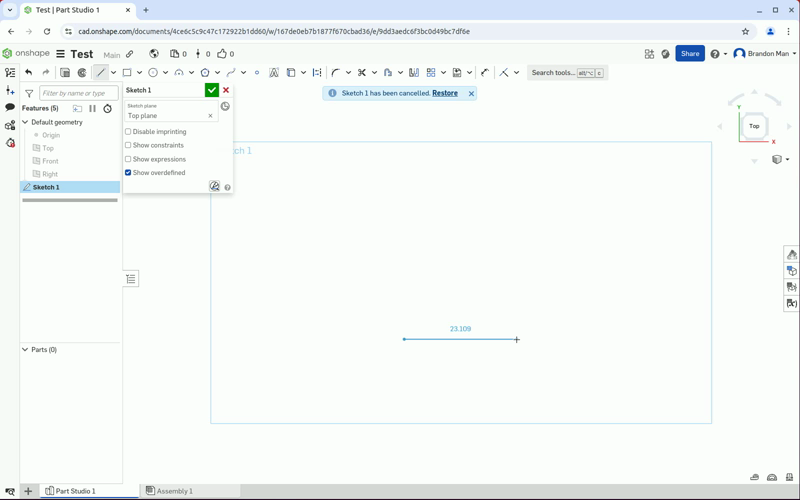
click(516, 339)
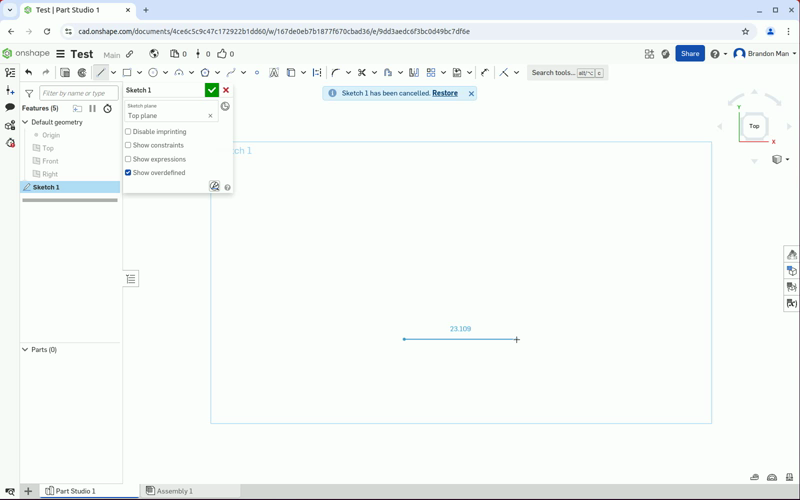
key_up(shift)
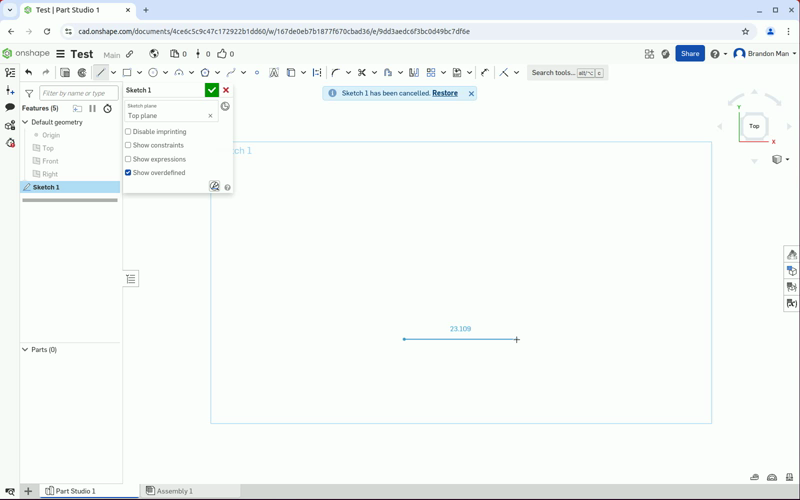
key_down(shift)
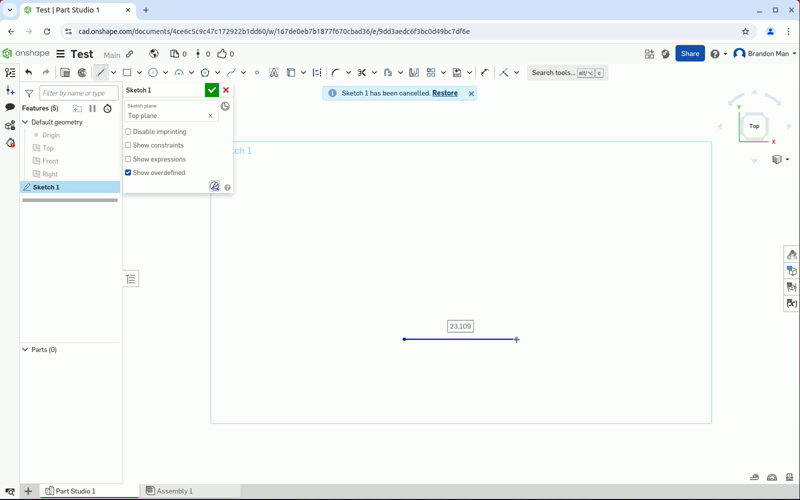
mouse_move(516, 226)
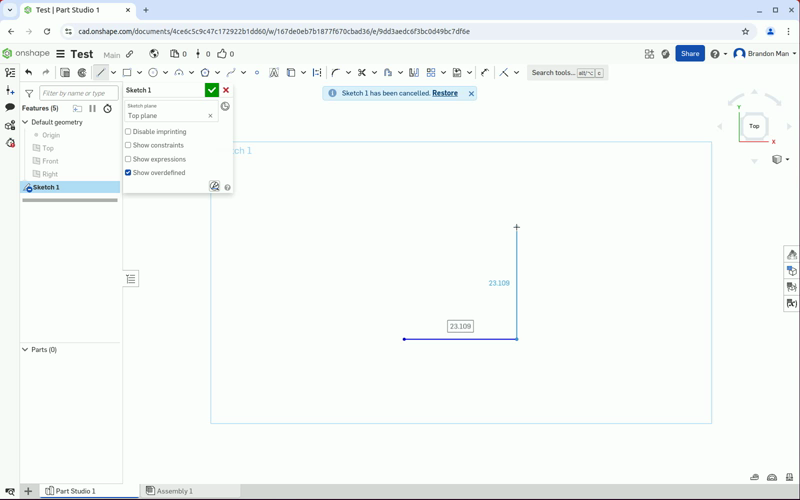
click(516, 226)
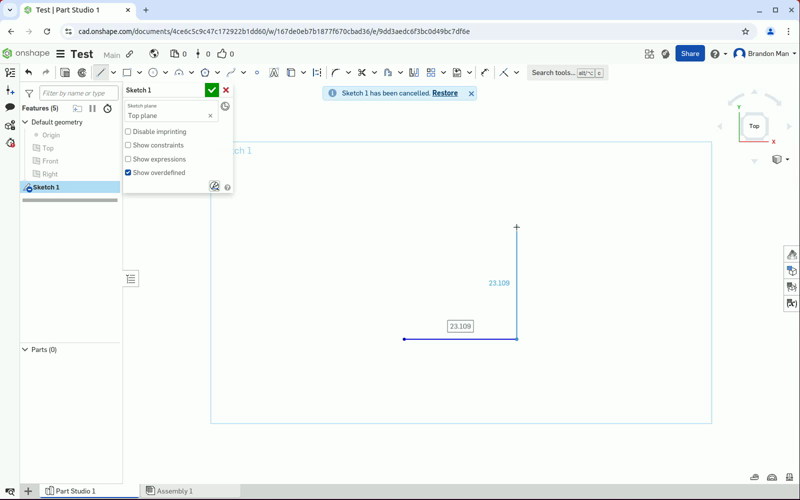
key_up(shift)
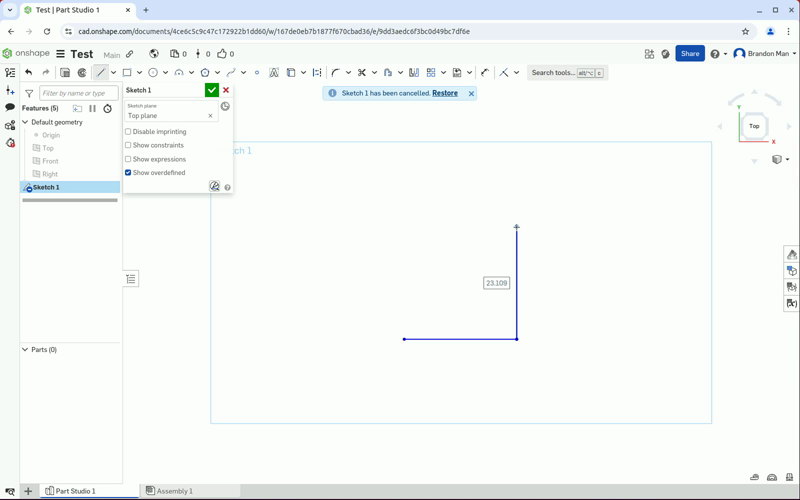
key_down(shift)
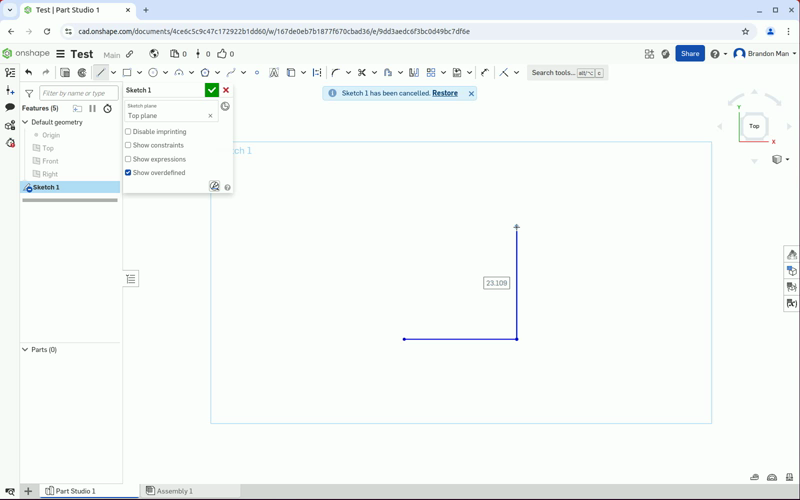
mouse_move(404, 226)
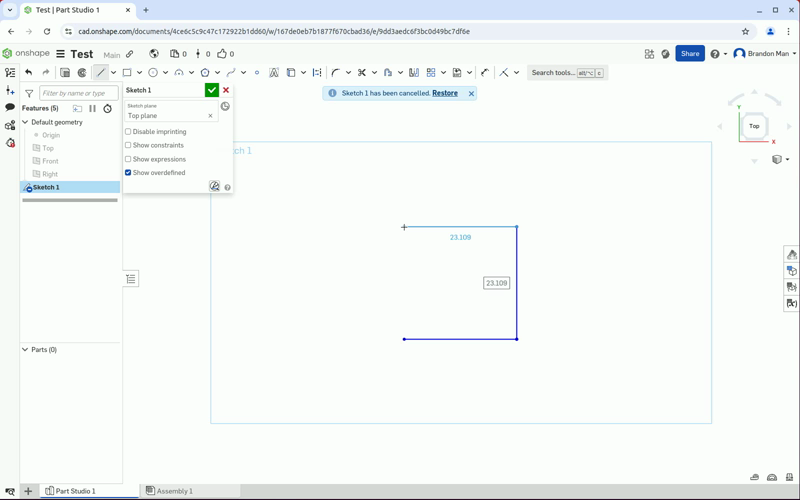
click(404, 226)
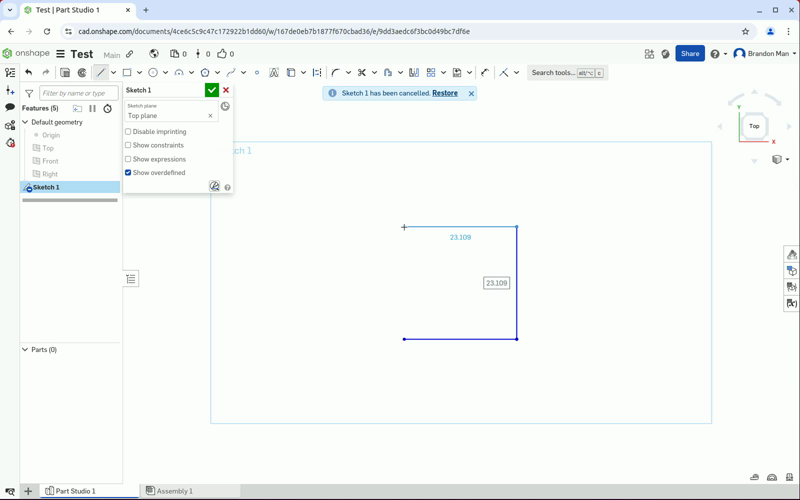
key_up(shift)
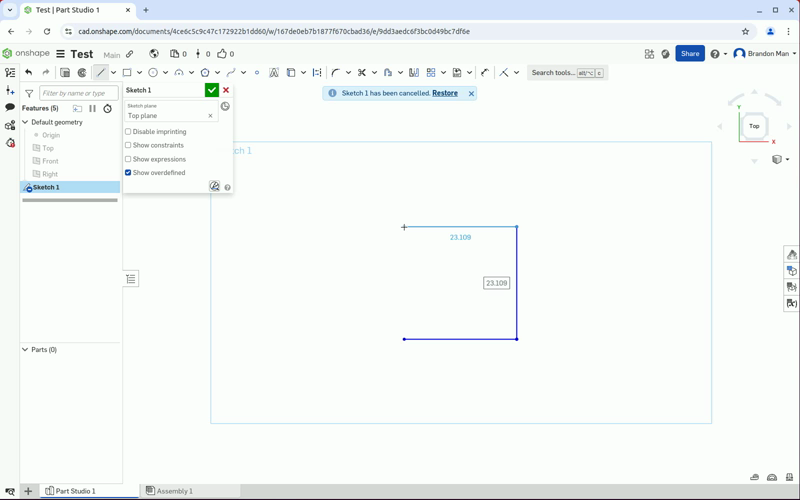
key_down(shift)
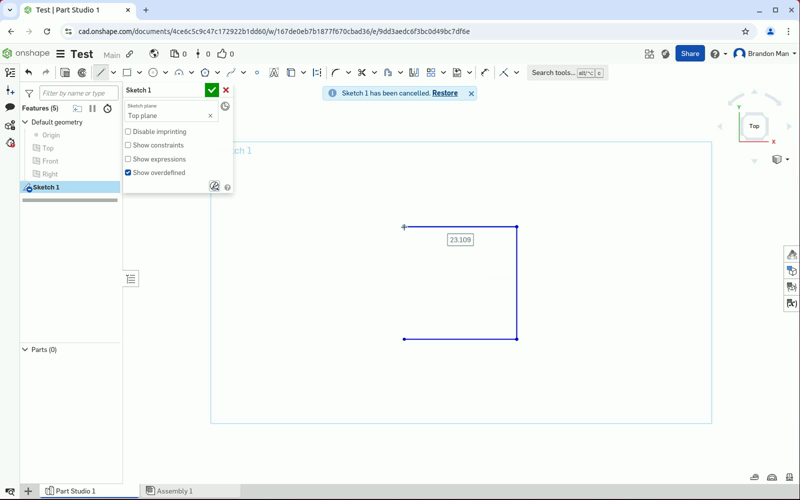
mouse_move(404, 339)
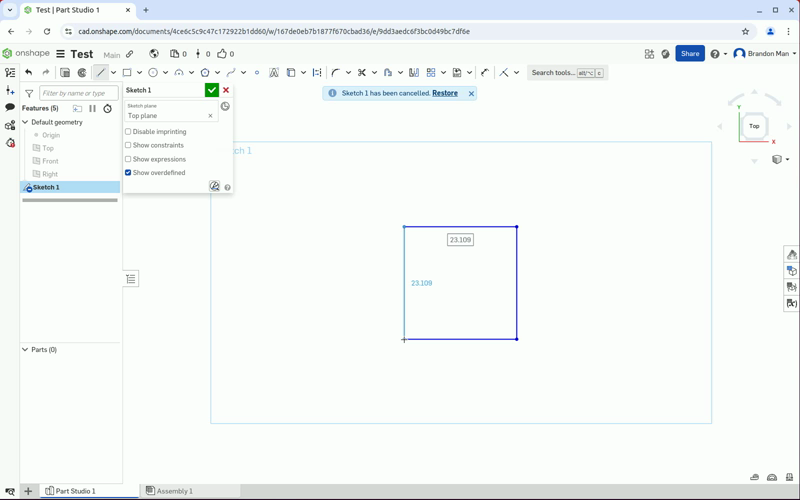
key_up(shift)
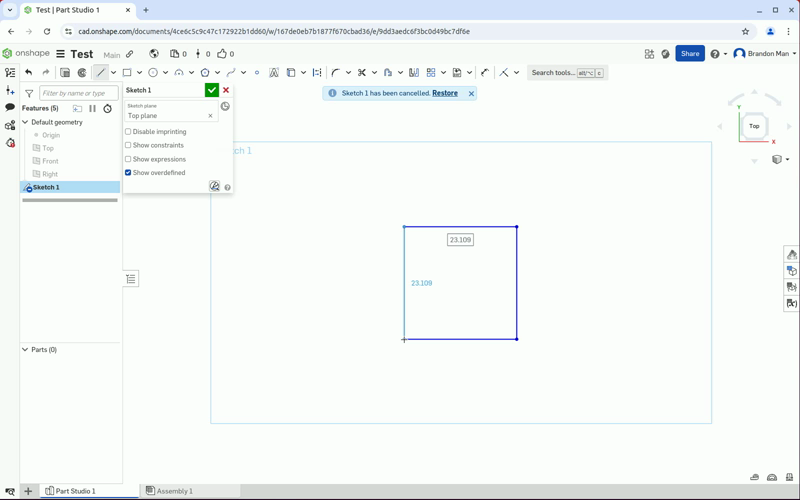
click(404, 339)
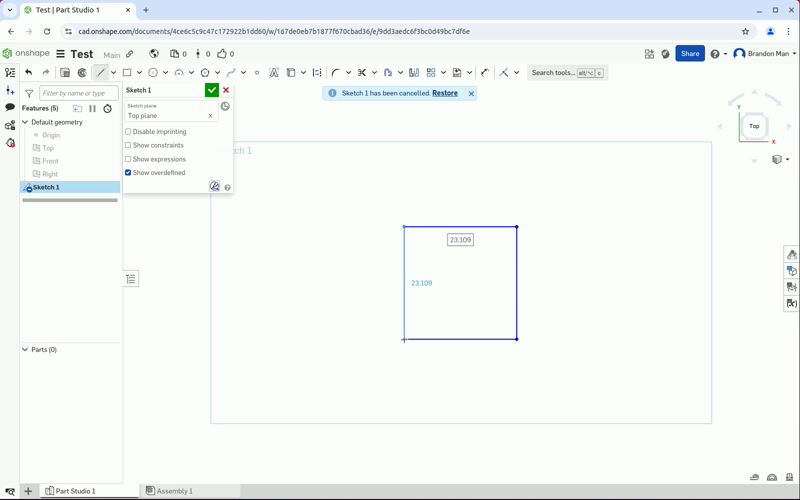
key(esc)
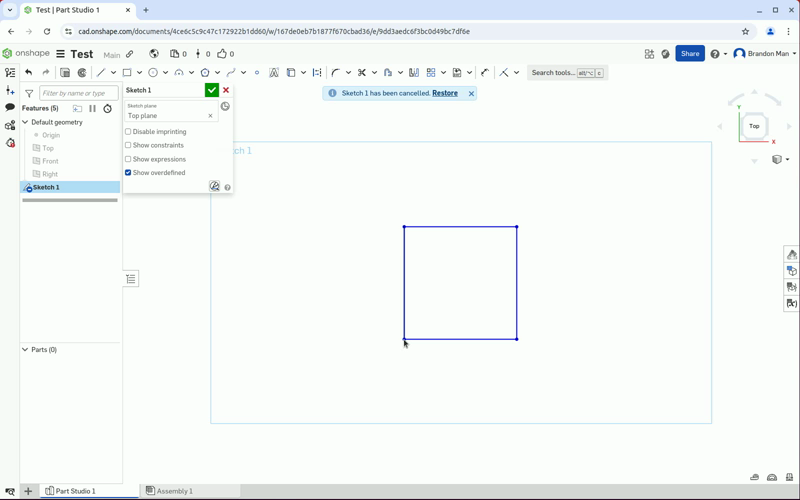
mouse_move(503, 253)
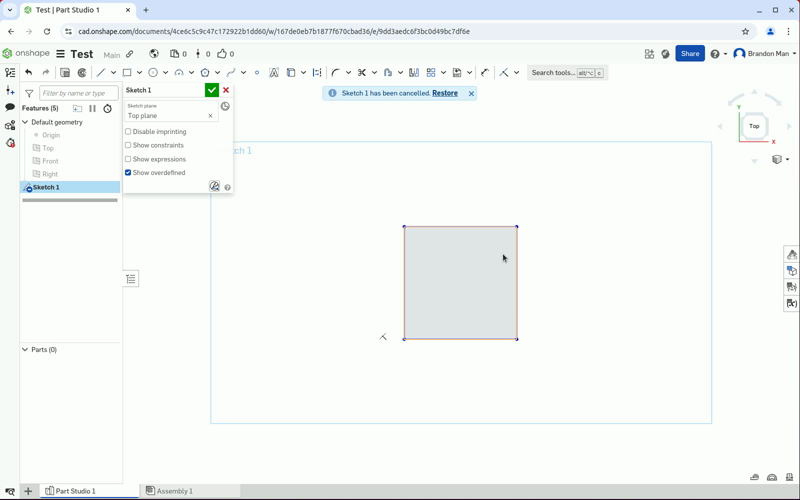
click(503, 253)
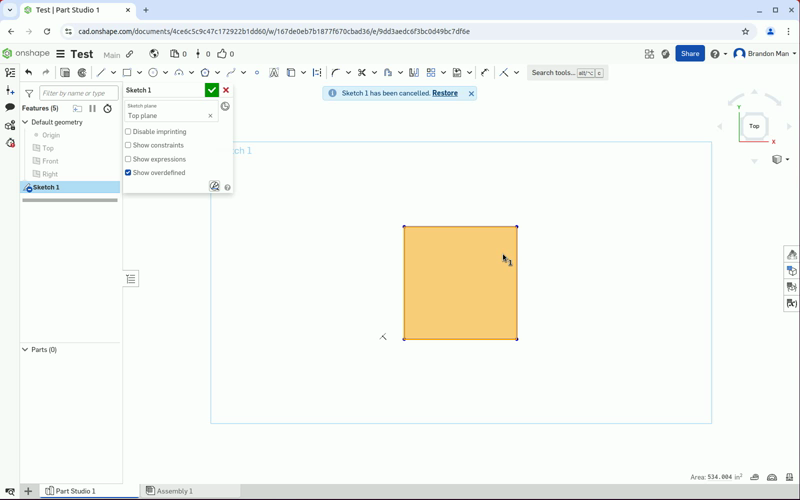
mouse_move(73, 352)
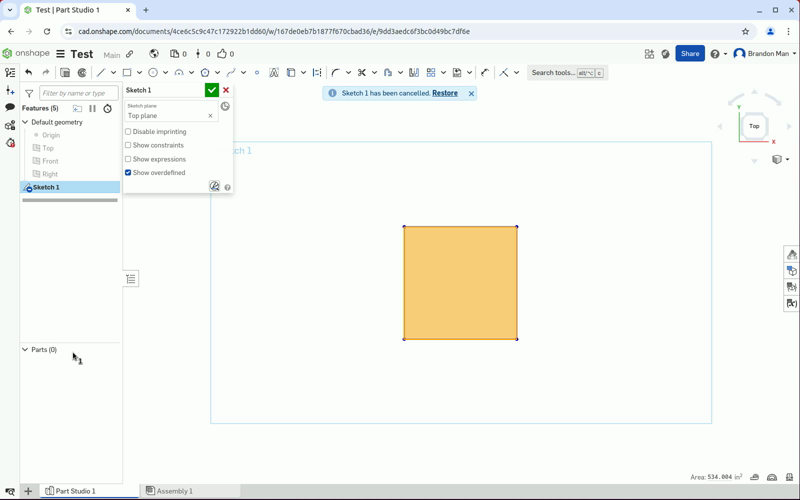
key(shift+y)
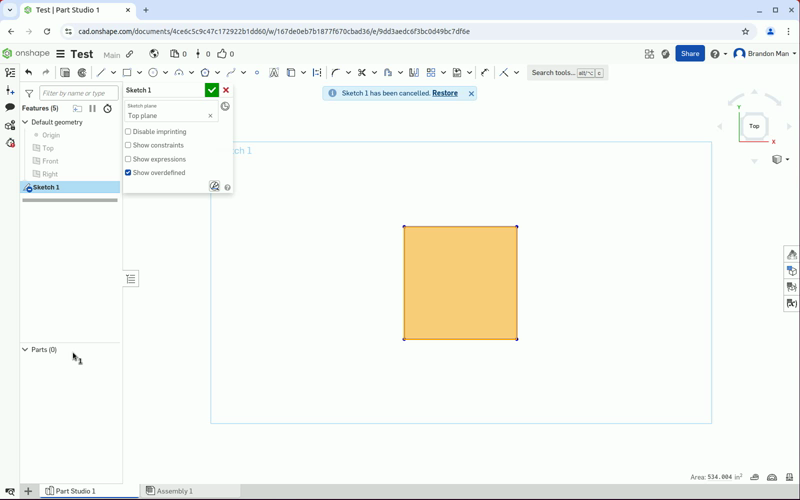
key(shift+e)
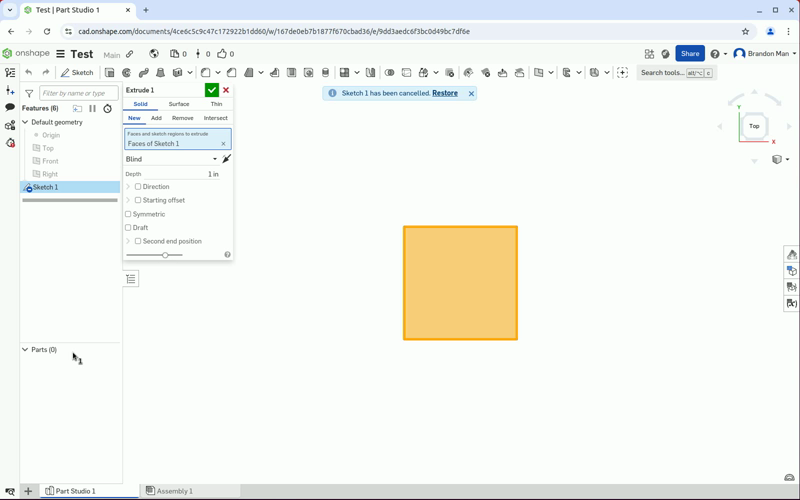
mouse_move(143, 106)
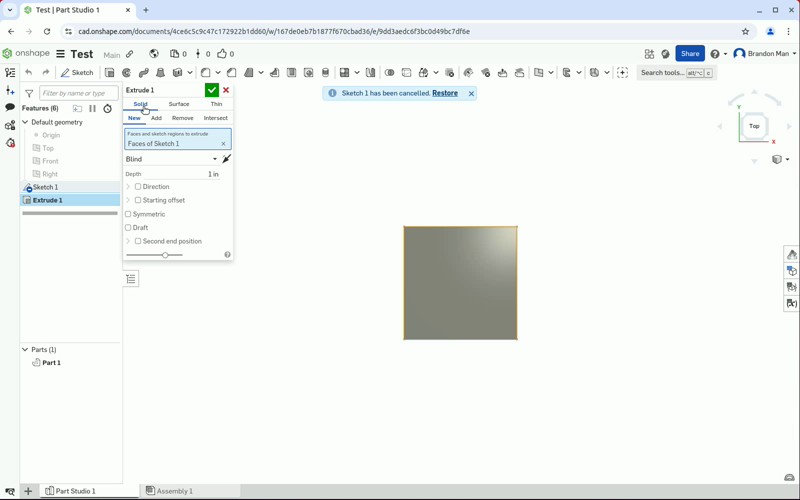
click(143, 106)
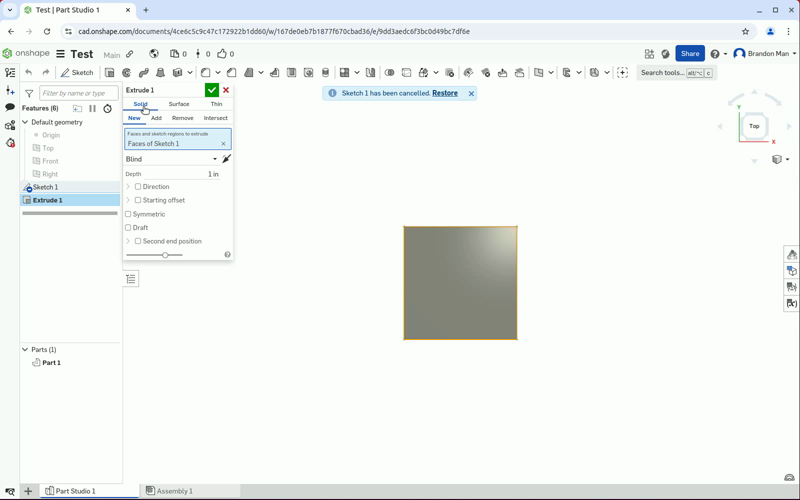
mouse_move(137, 120)
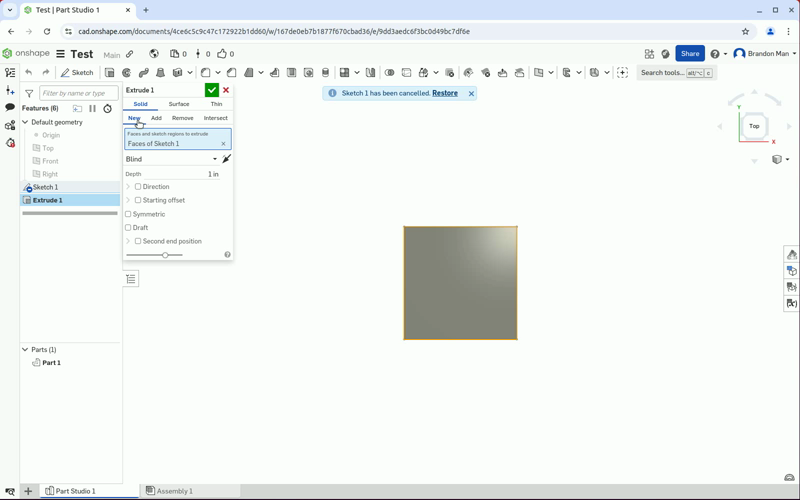
click(137, 120)
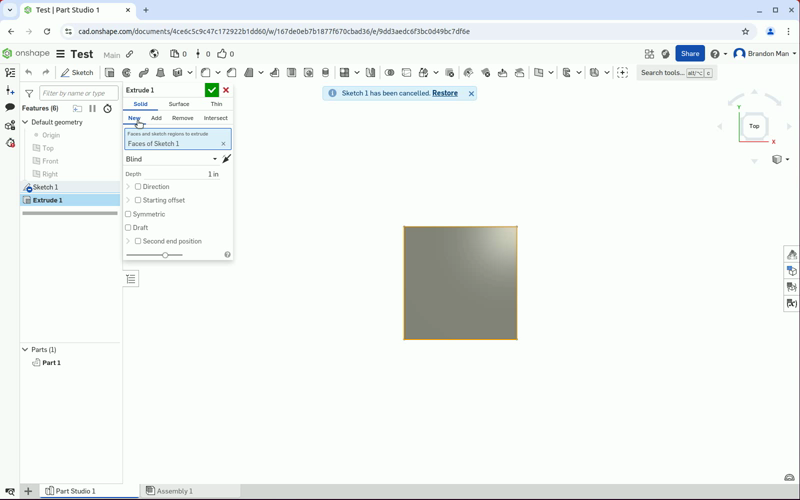
key(tab, 4)
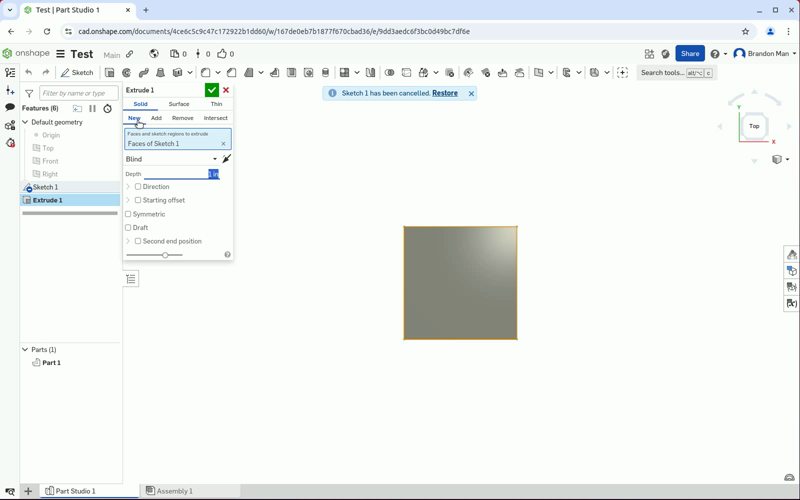
text(23.108)
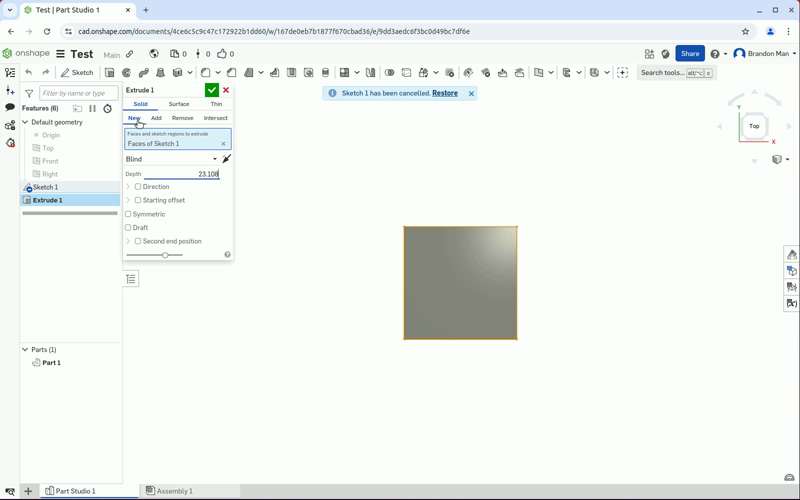
key(enter)
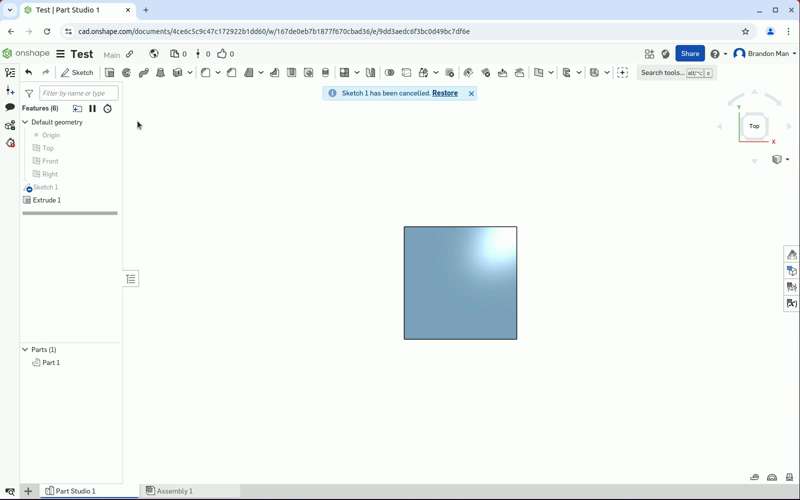
key(shift+h)
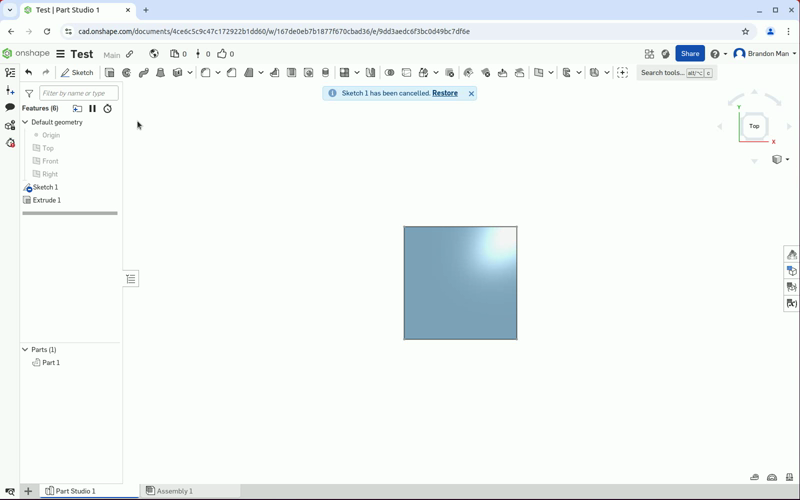
key(shift+h)
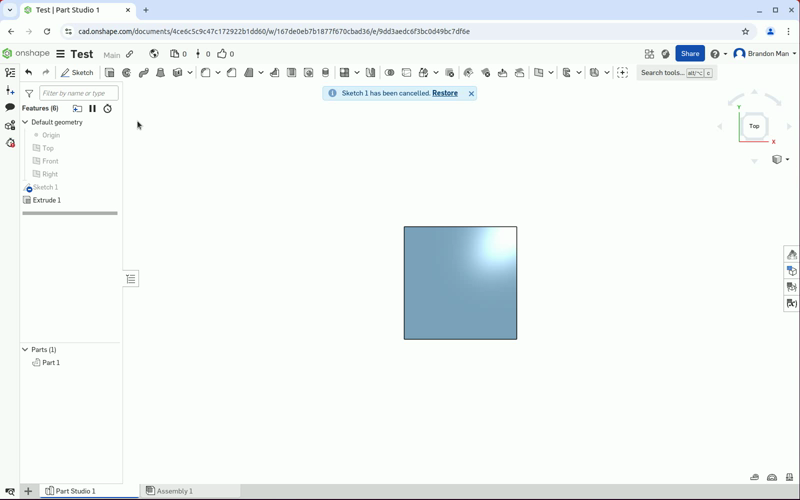
mouse_move(73, 189)
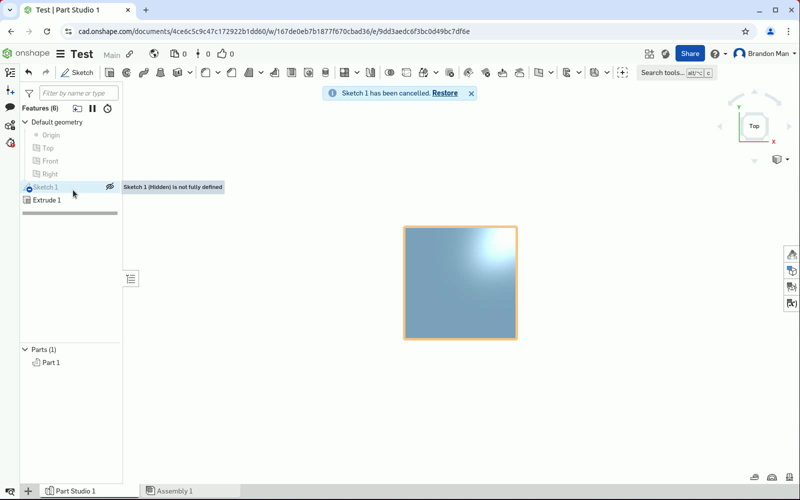
click(73, 189)
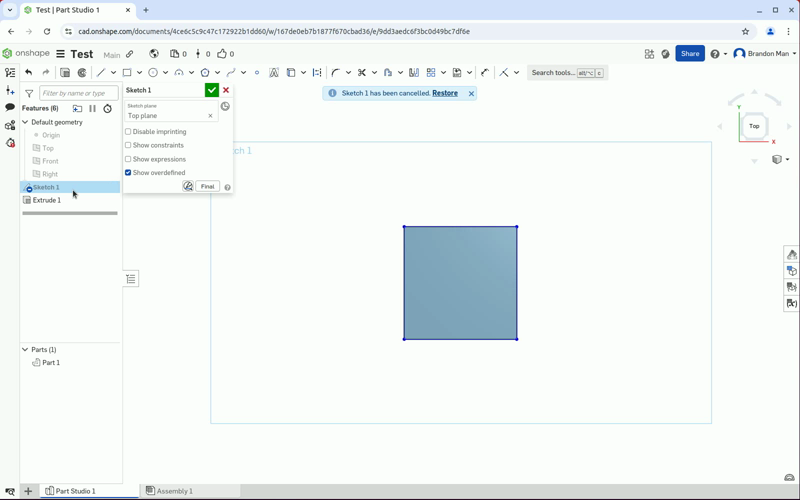
mouse_move(229, 92)
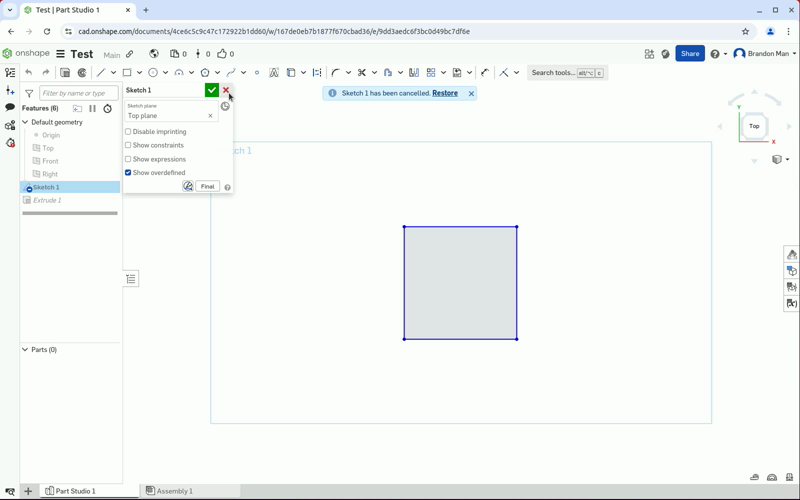
click(229, 92)
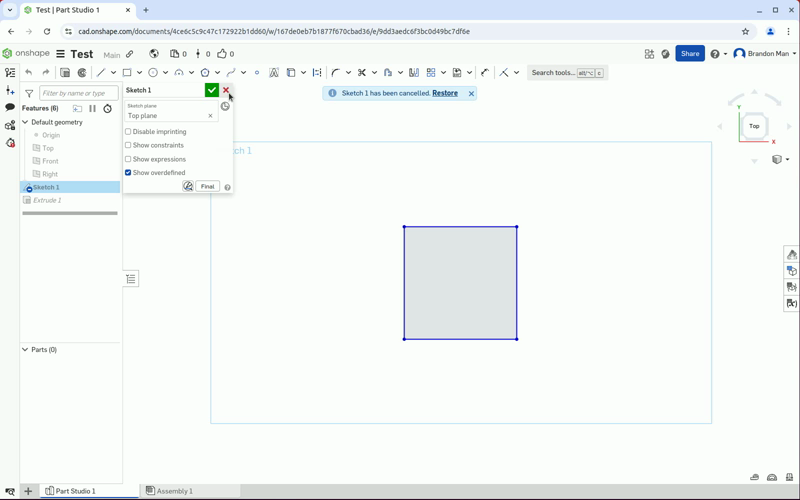
key(shift+s)
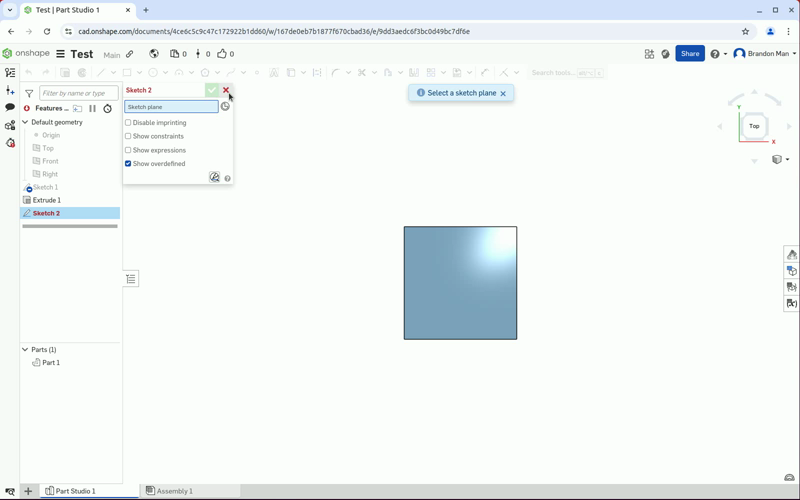
mouse_move(73, 150)
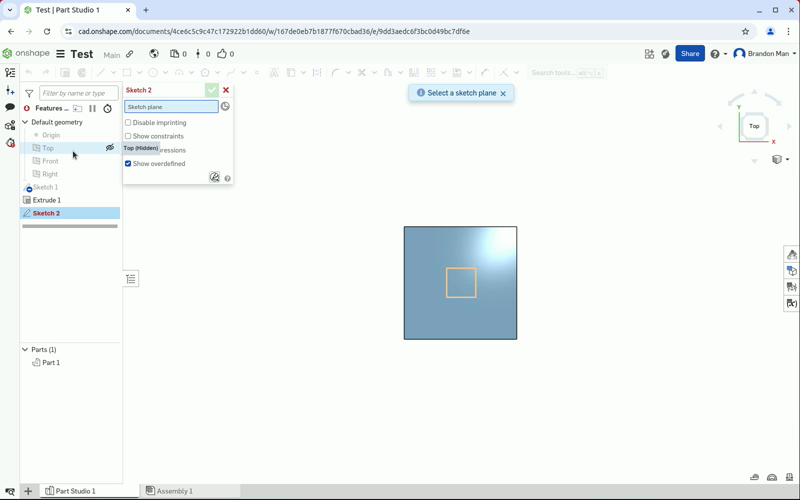
click(73, 150)
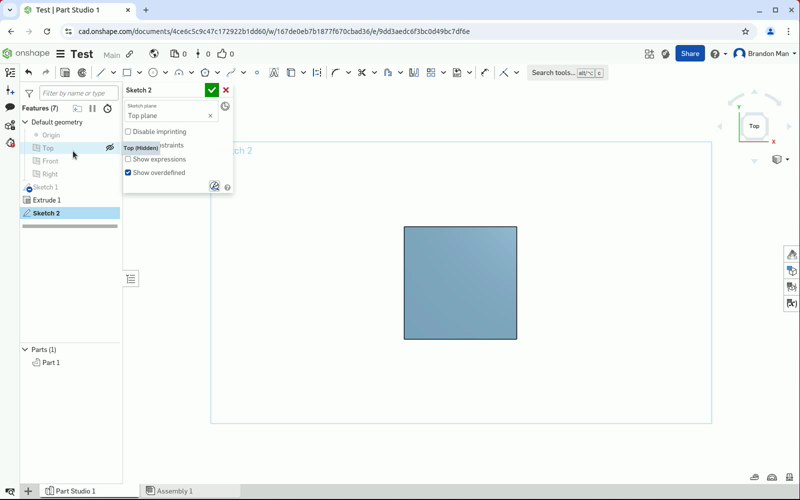
mouse_move(73, 352)
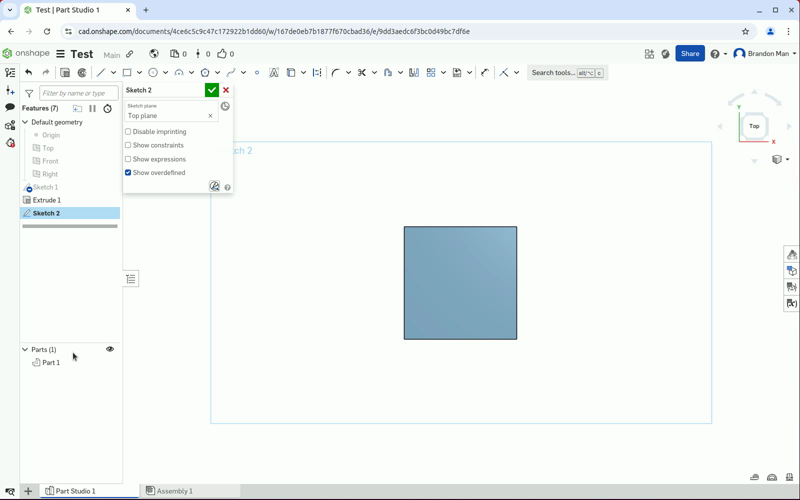
key(y)
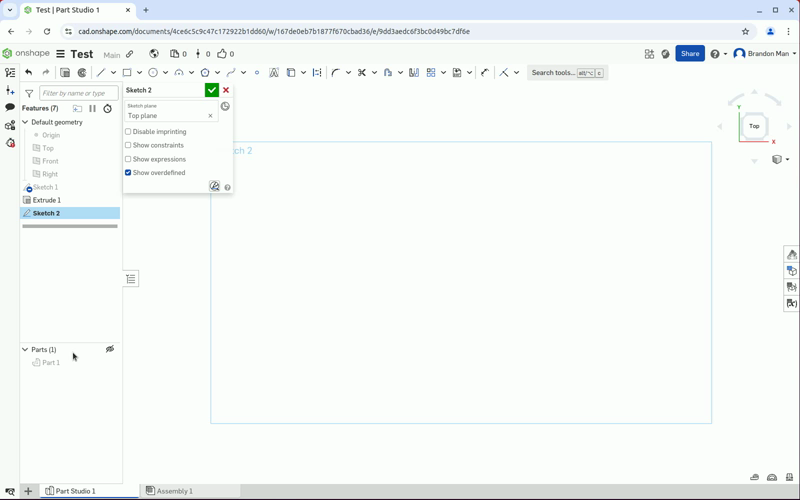
key(c)
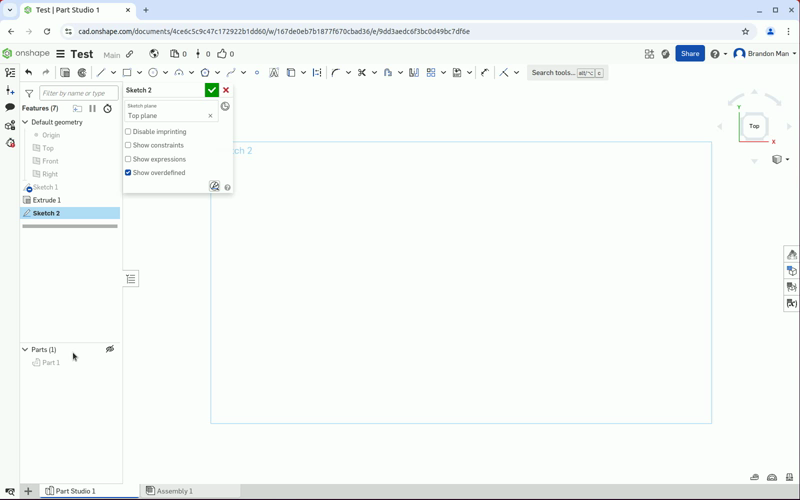
key_down(shift)
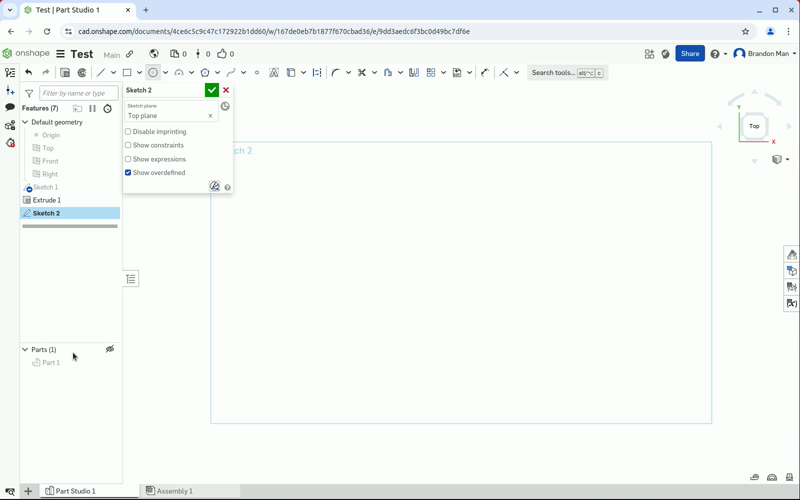
mouse_move(461, 282)
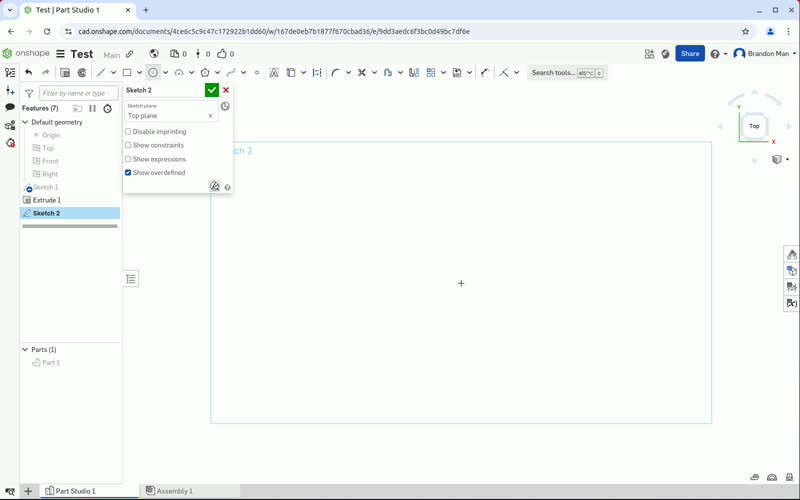
click(461, 282)
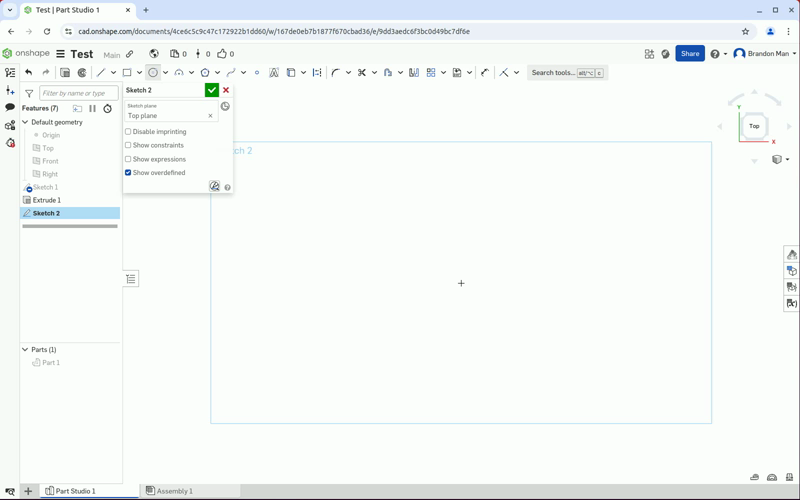
key_up(shift)
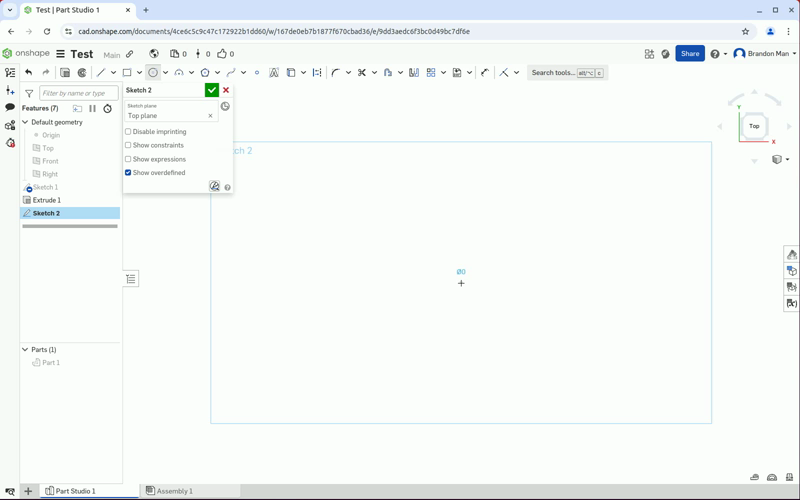
mouse_move(476, 282)
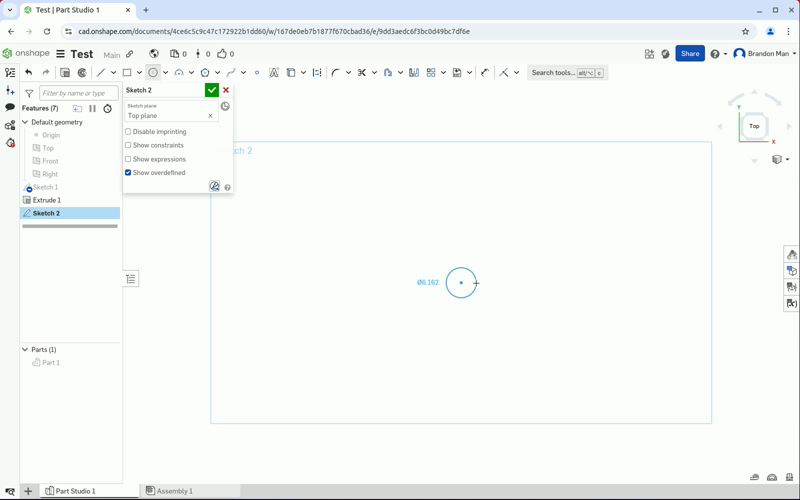
click(476, 282)
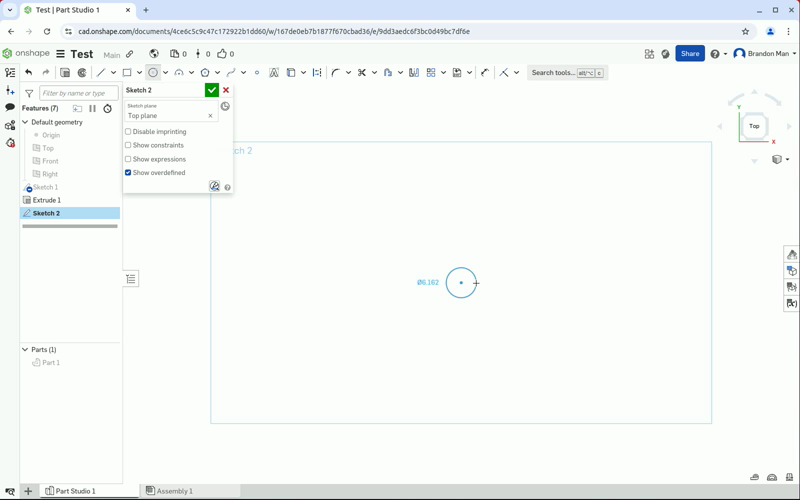
key(esc)
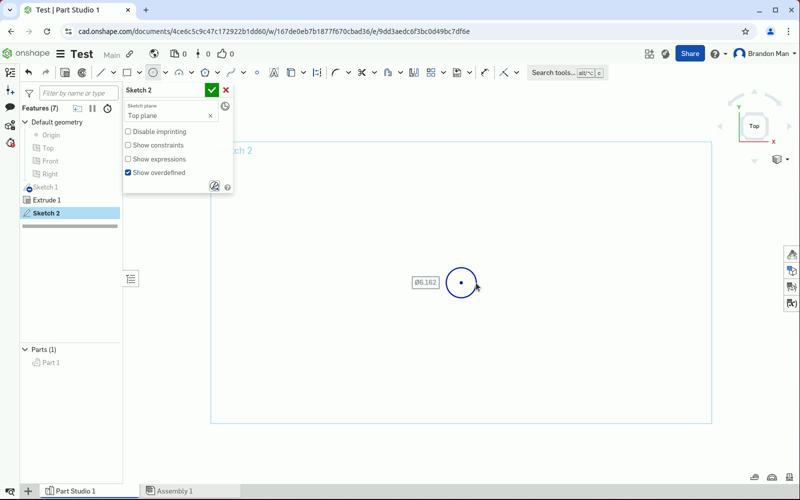
mouse_move(471, 287)
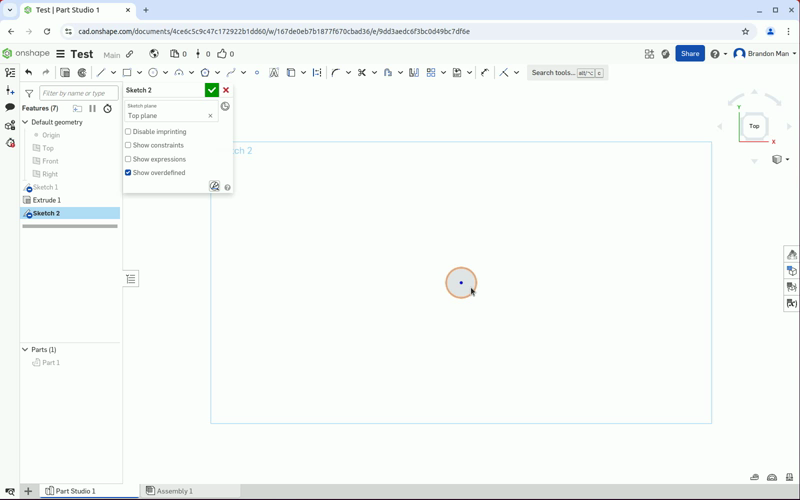
scroll(6)
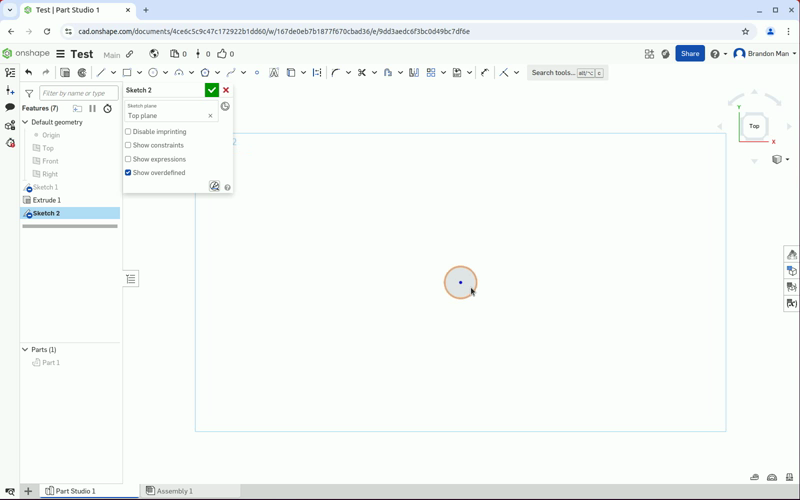
scroll(6)
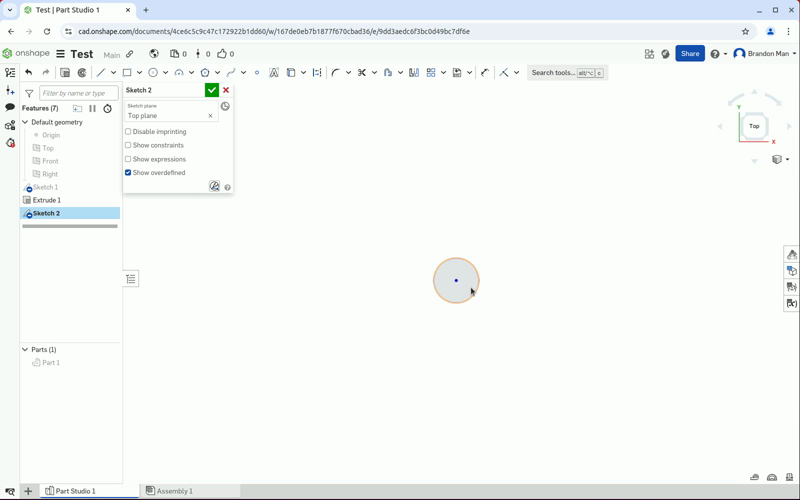
scroll(6)
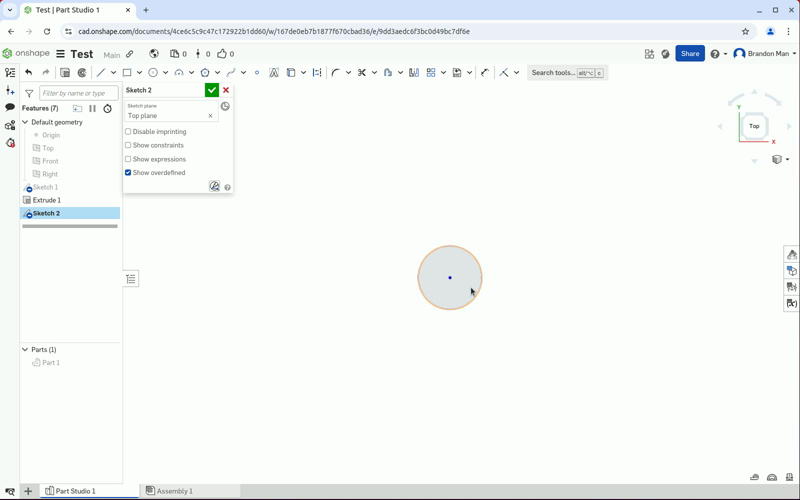
scroll(6)
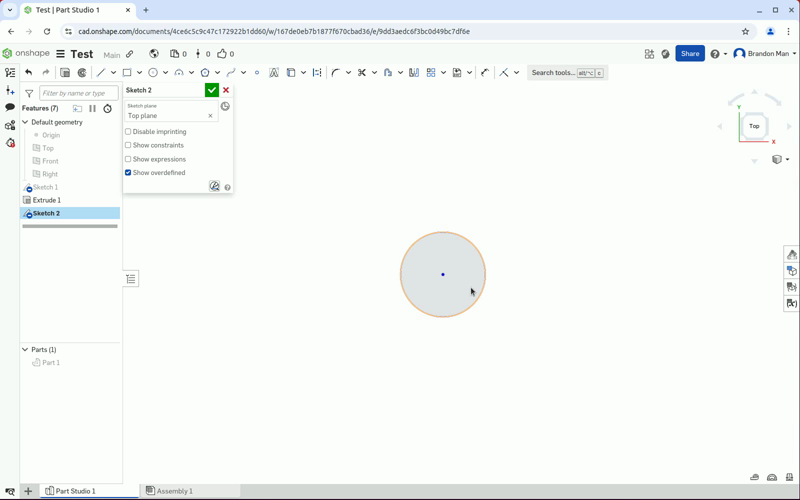
scroll(6)
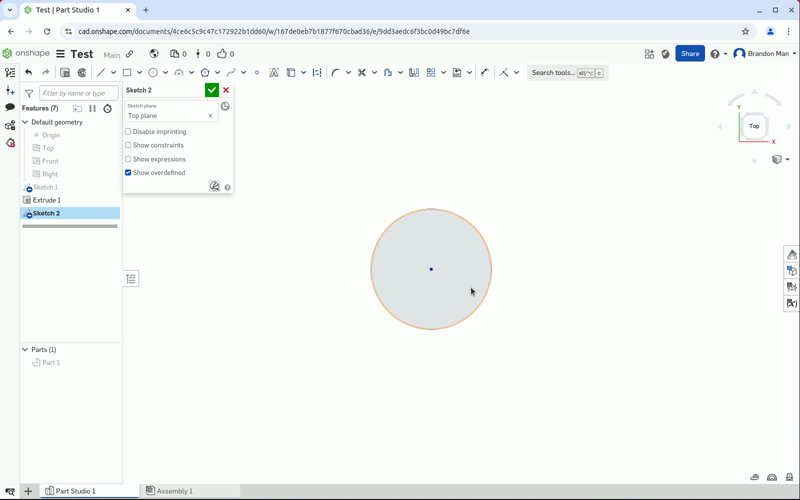
scroll(6)
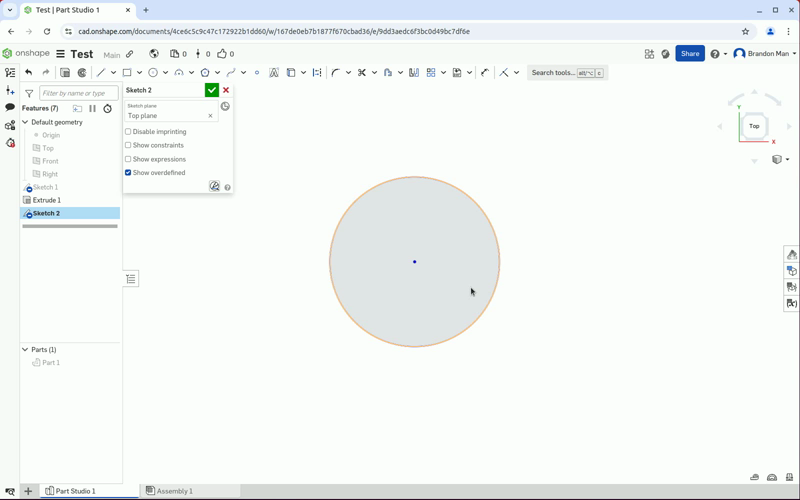
scroll(6)
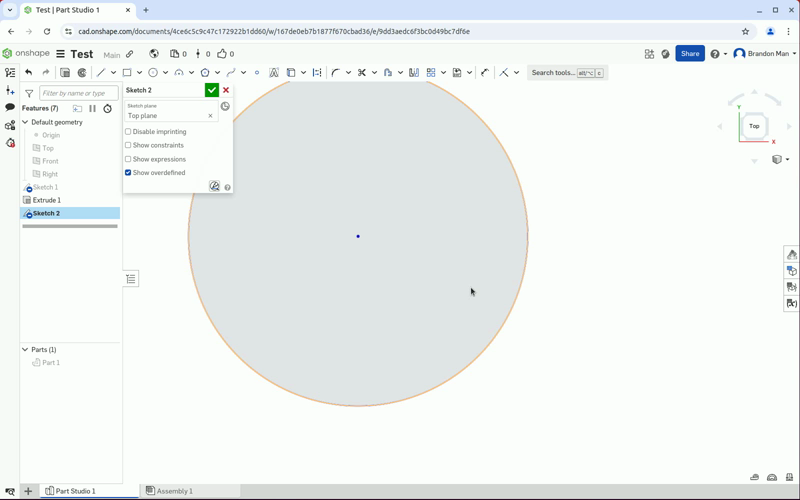
click(471, 287)
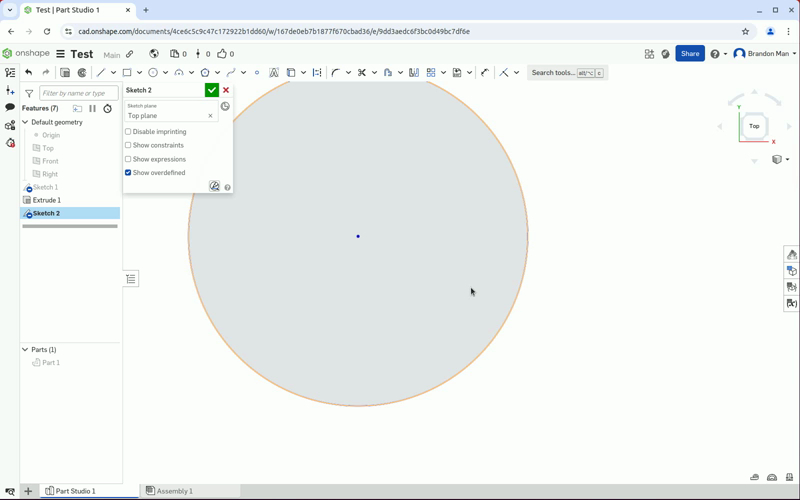
scroll(-6)
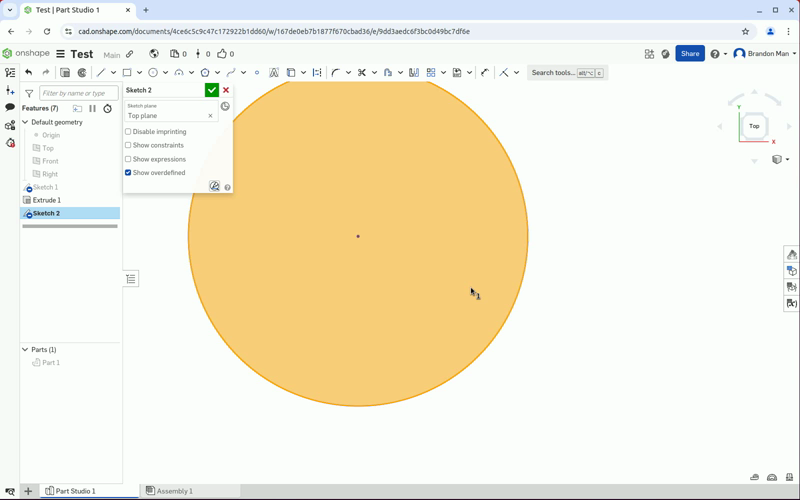
scroll(-6)
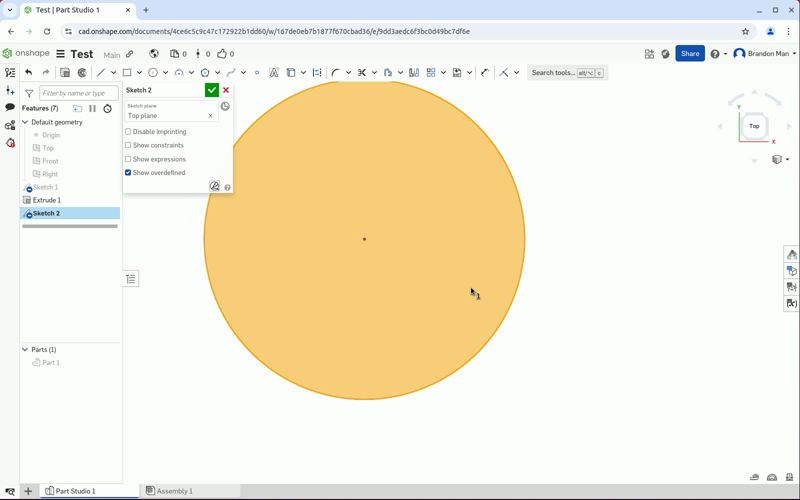
scroll(-6)
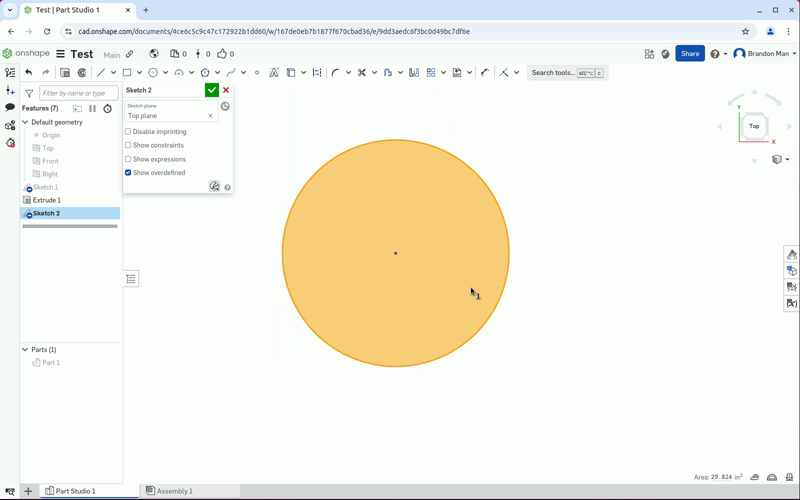
scroll(-6)
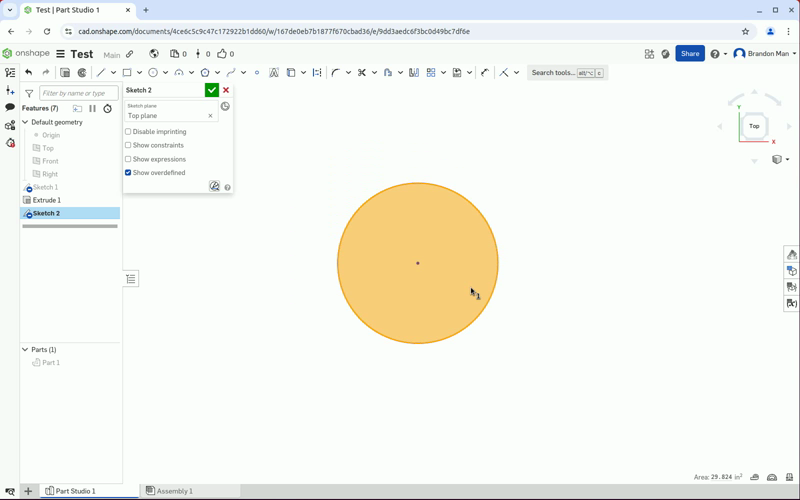
scroll(-6)
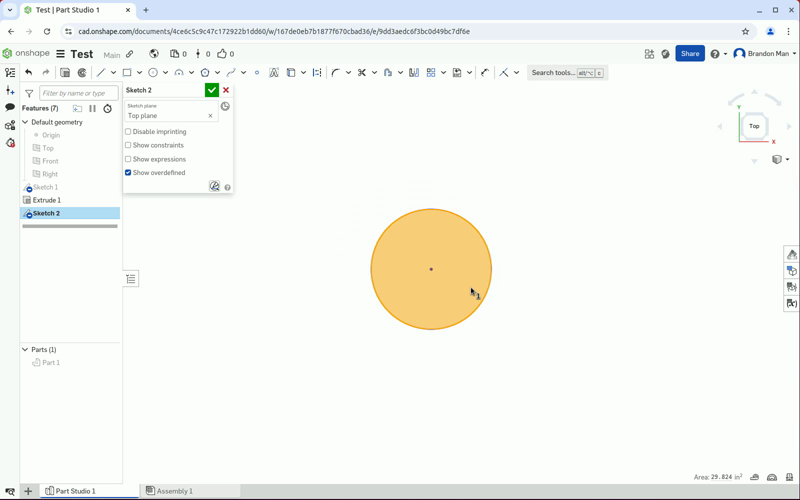
scroll(-6)
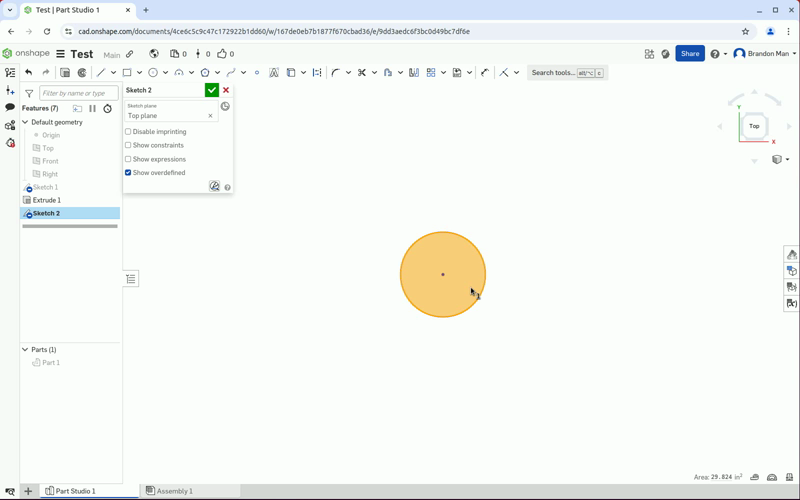
scroll(-6)
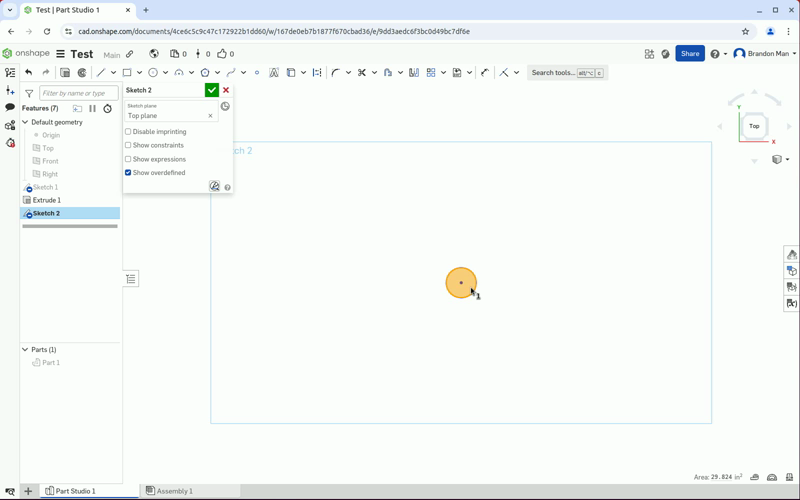
mouse_move(73, 352)
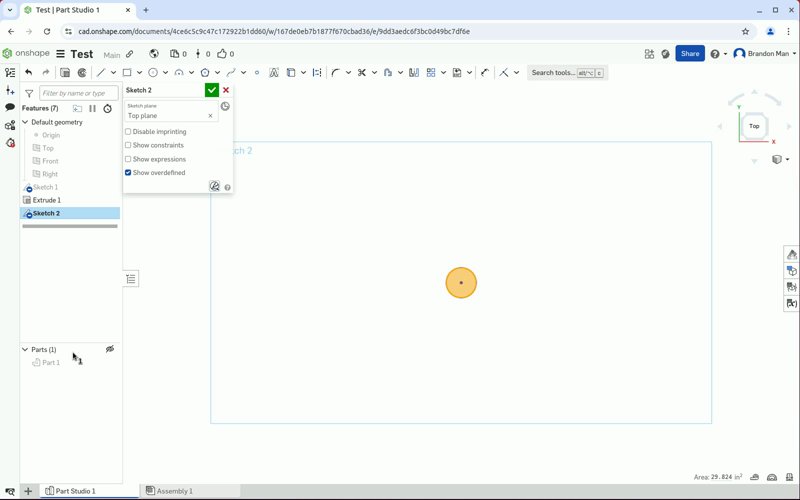
key(shift+y)
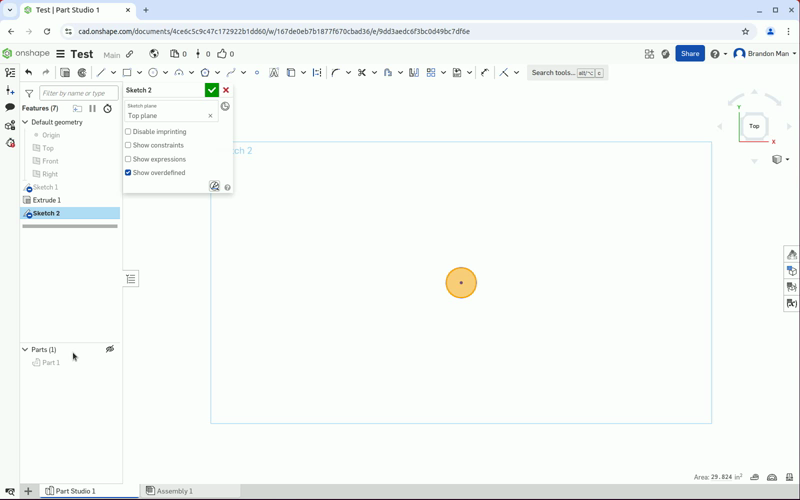
key(shift+e)
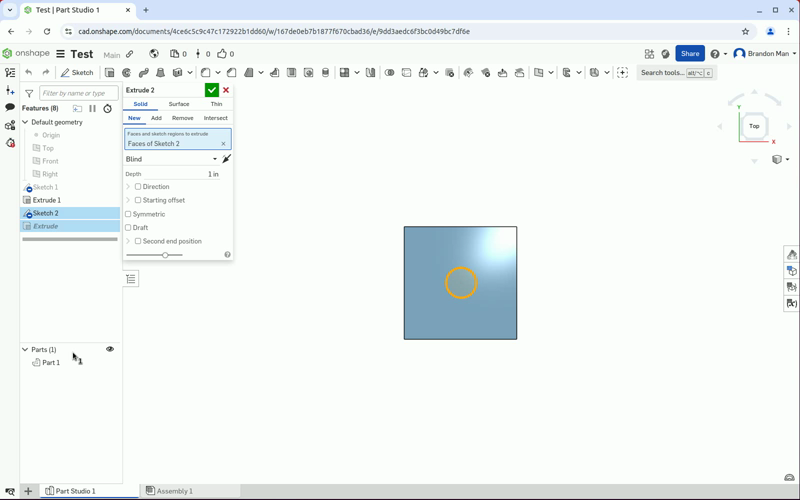
mouse_move(143, 106)
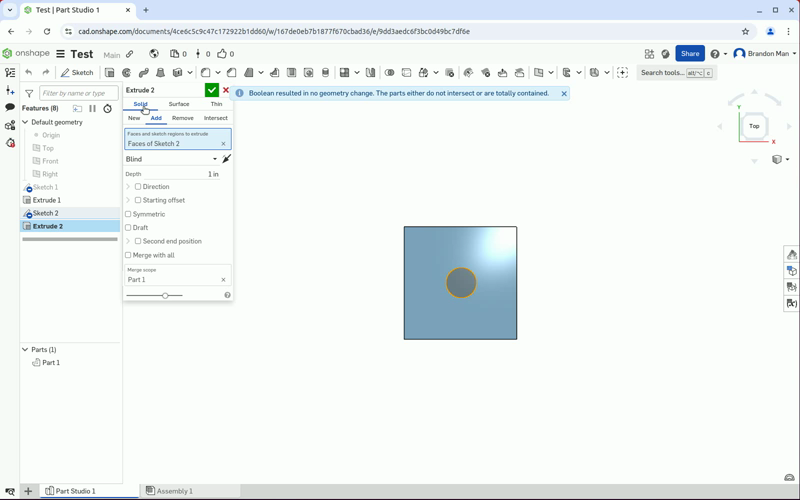
click(143, 106)
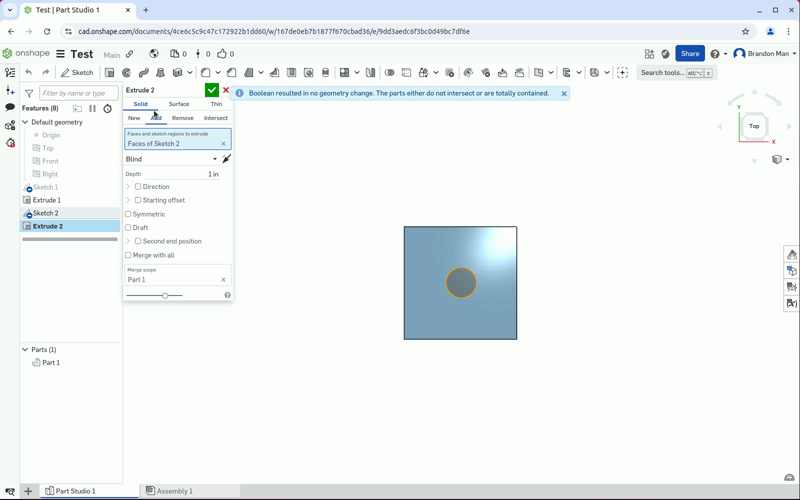
mouse_move(186, 120)
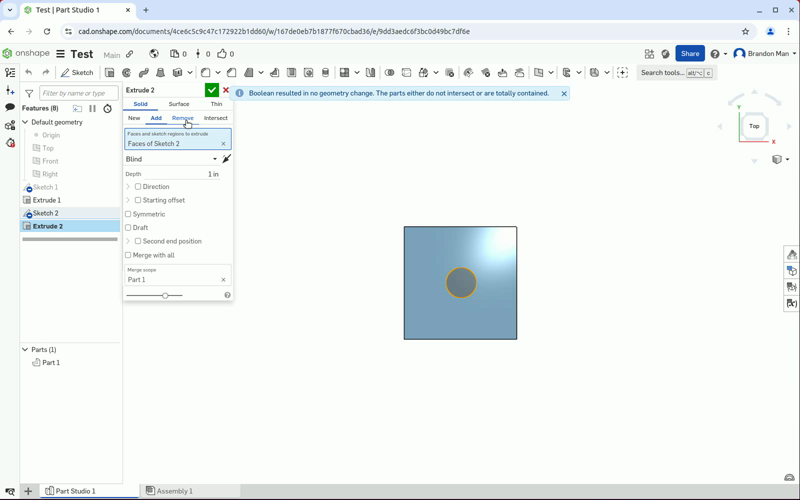
click(186, 120)
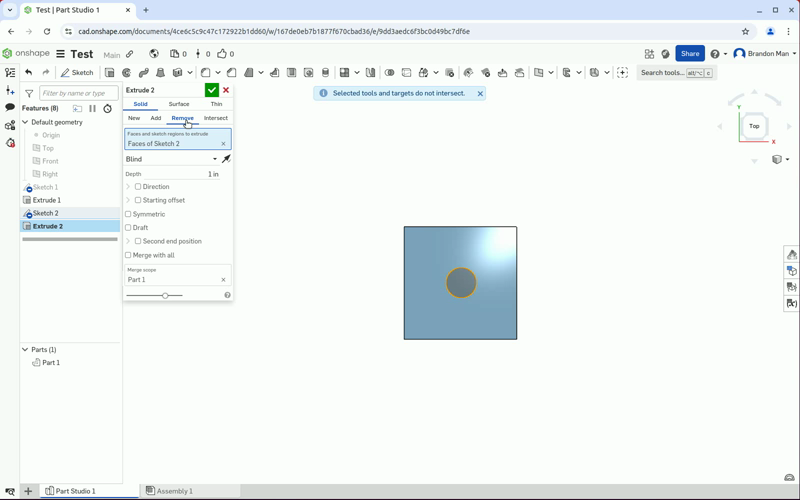
key(tab, 4)
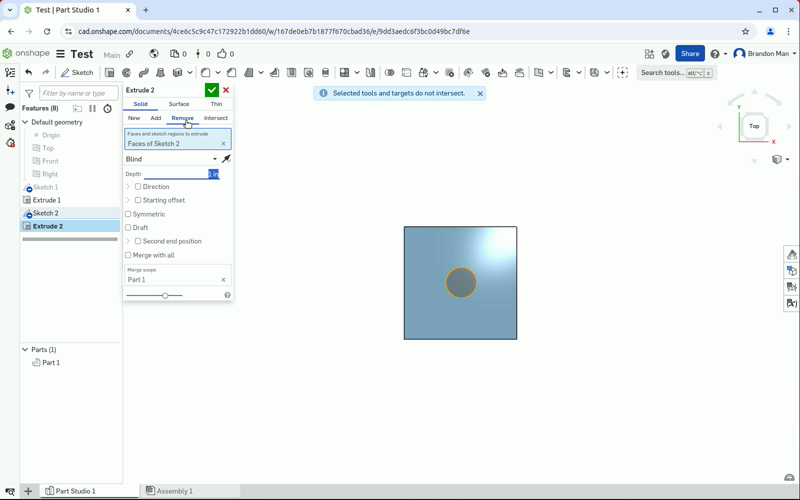
text(-25.515)
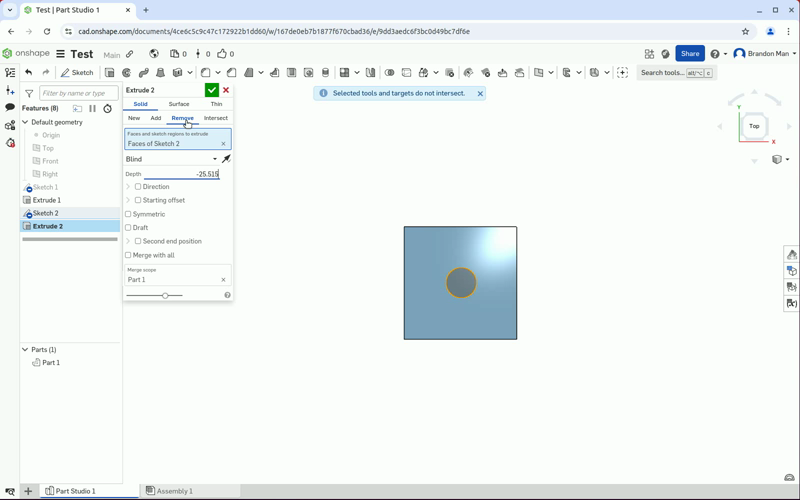
key(tab, 6)
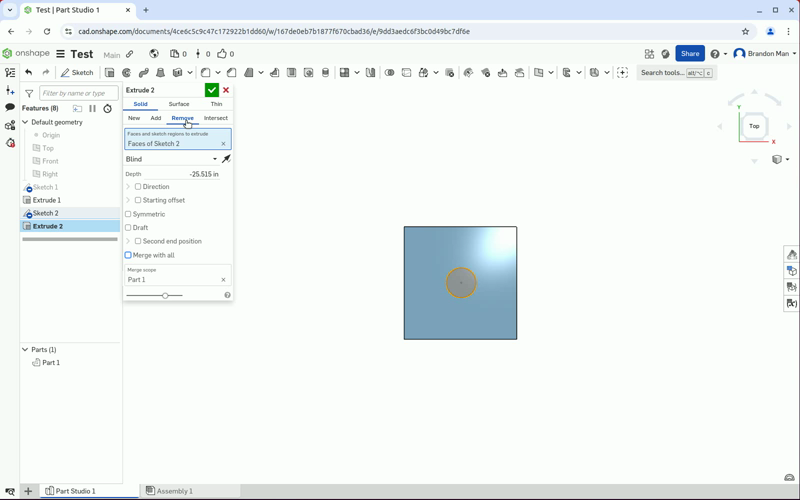
key(space)
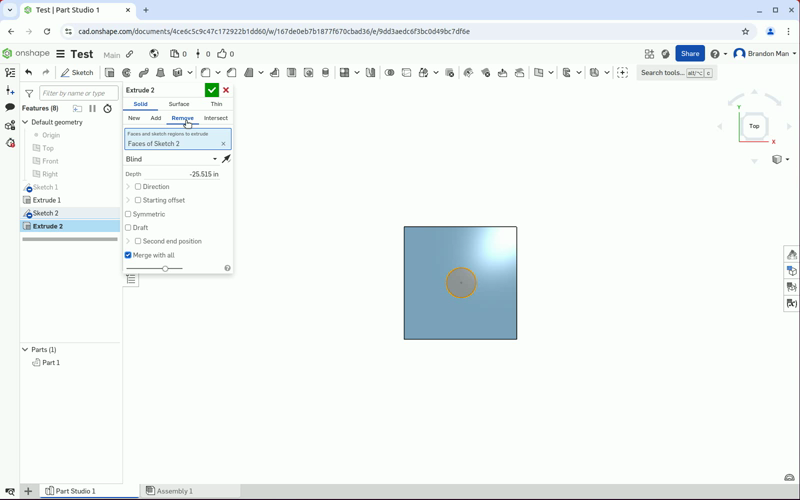
key(enter)
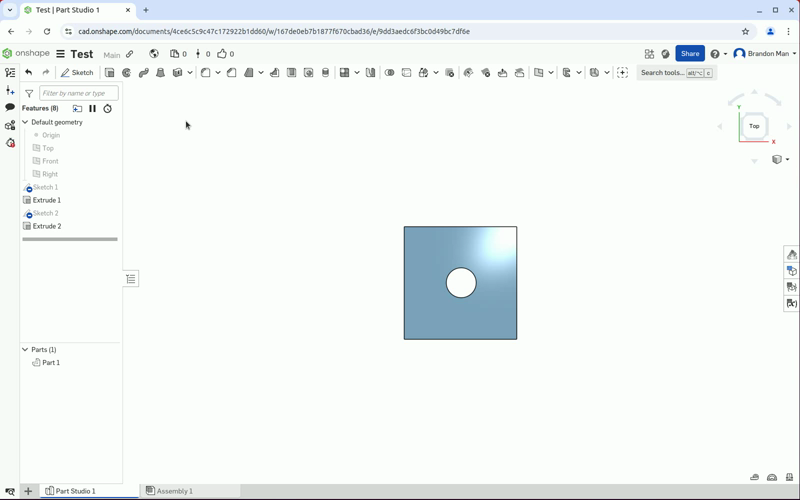
key(shift+h)
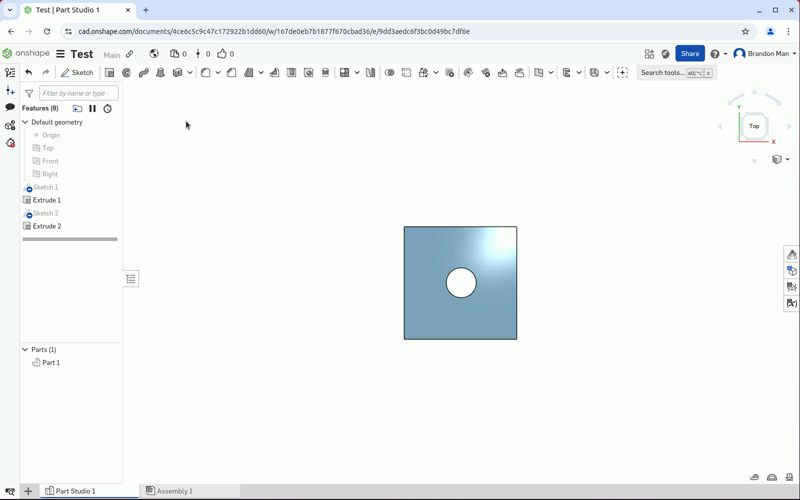
key(shift+h)
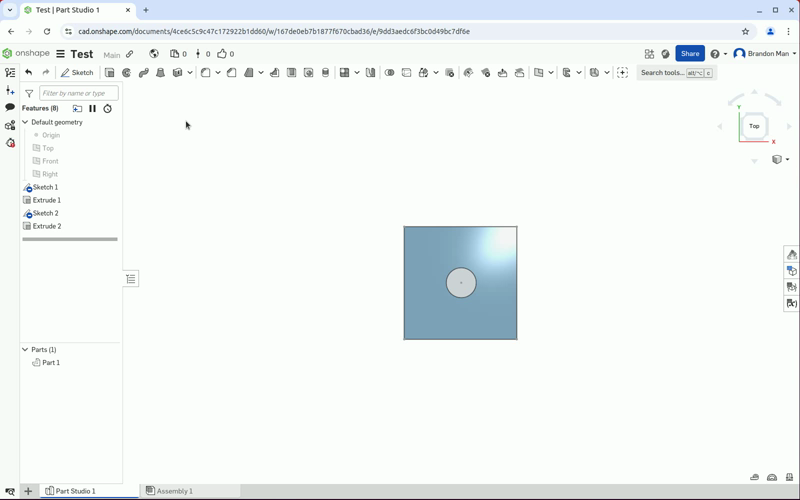
key(shift+7)
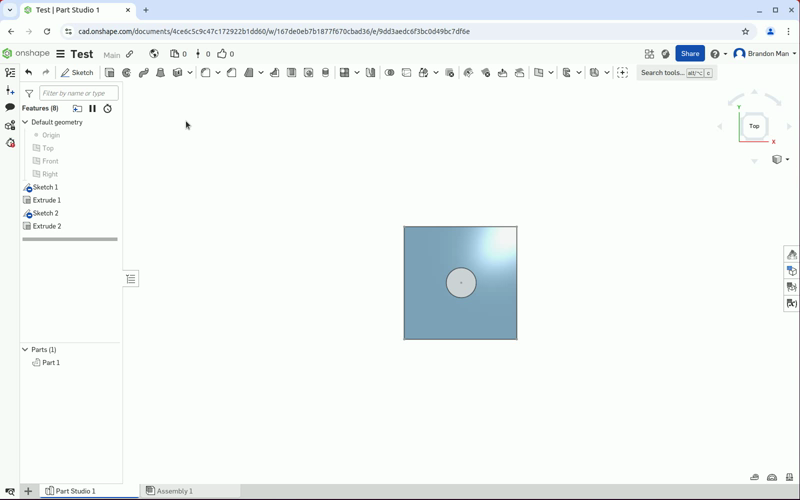
key(up, 3)
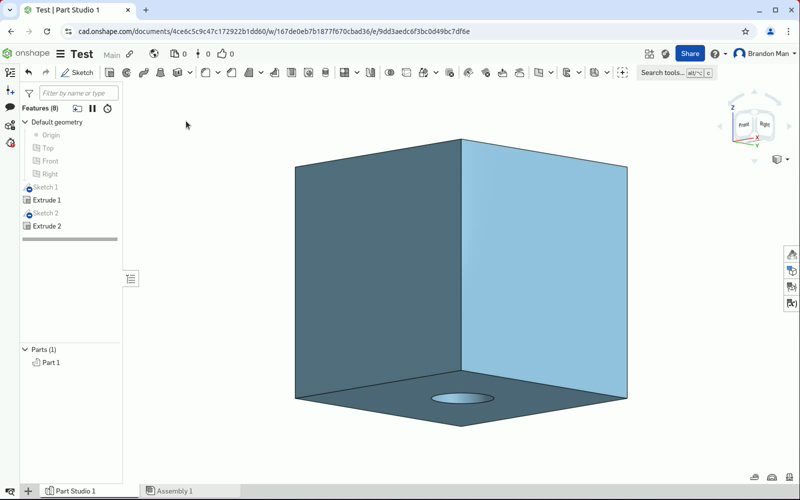
key(left, 3)
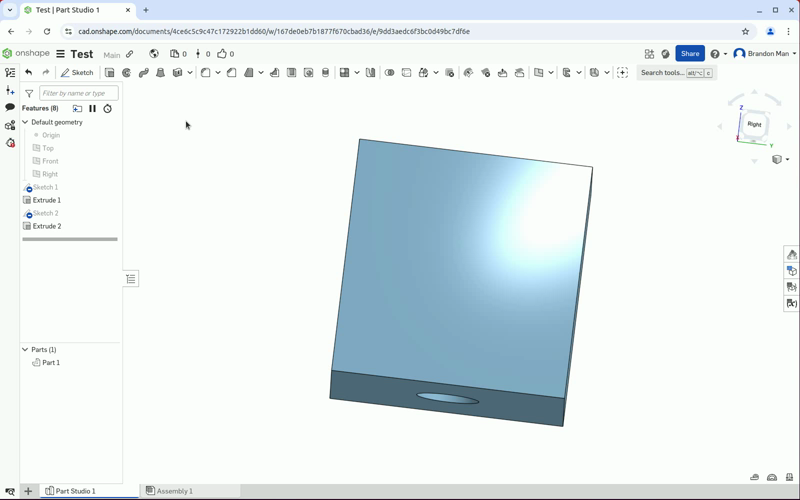
key(right, 3)
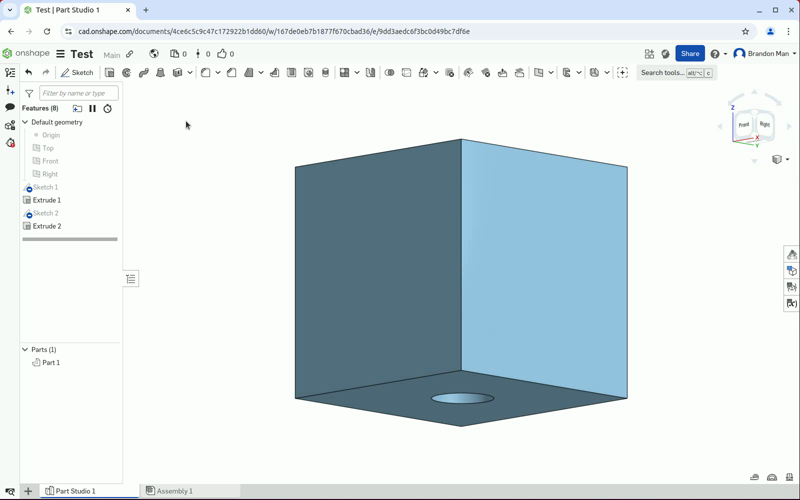
key(down, 3)
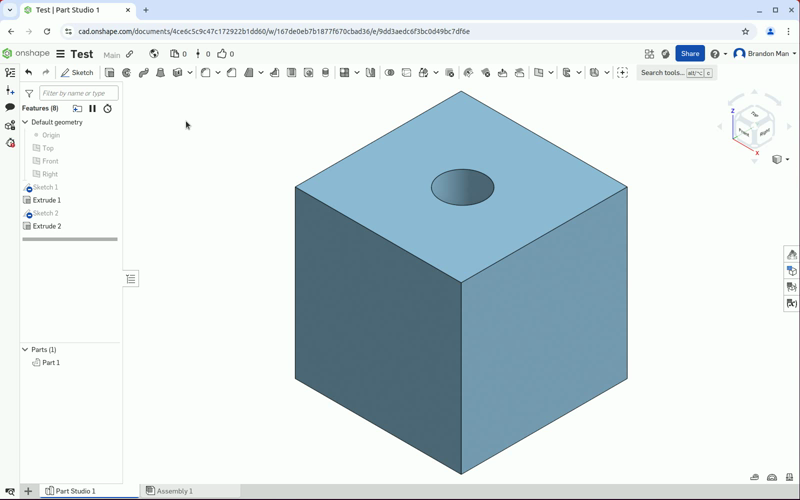
mouse_move(73, 189)
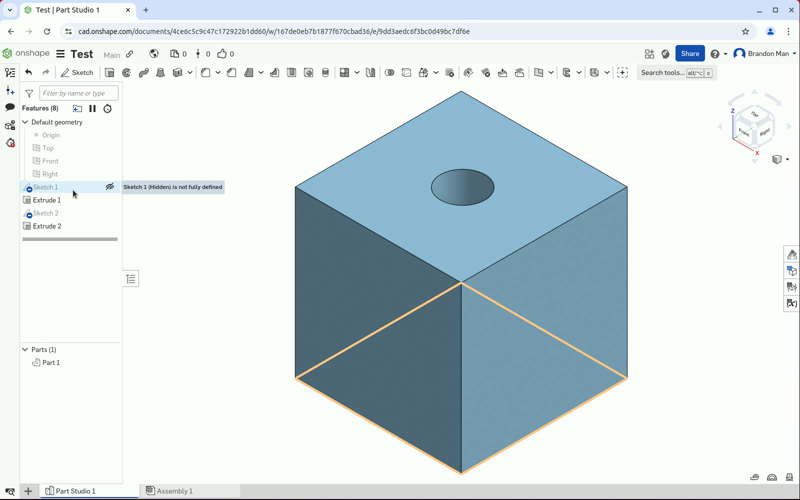
click(73, 189)